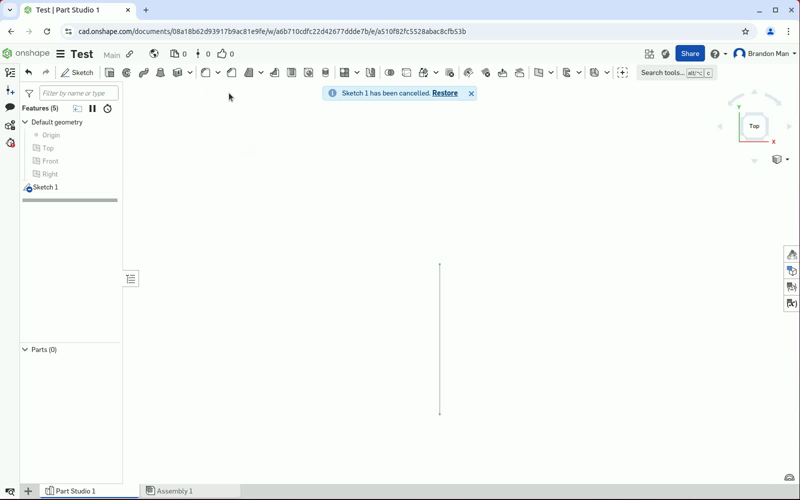
key(shift+h)
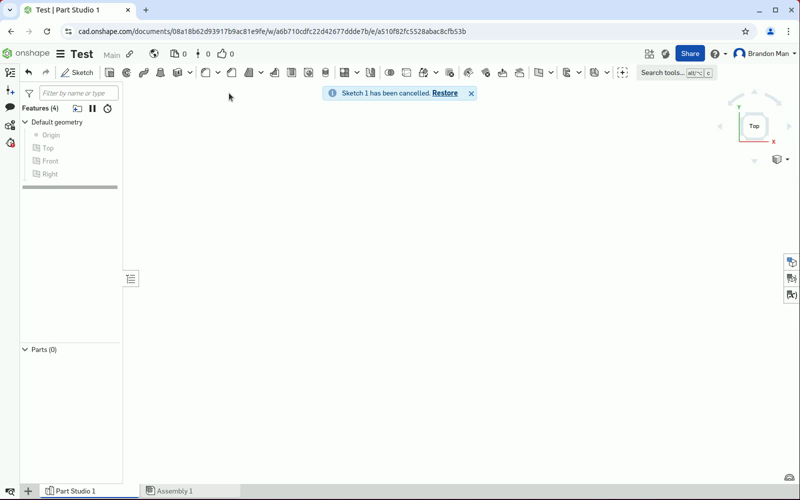
mouse_move(73, 352)
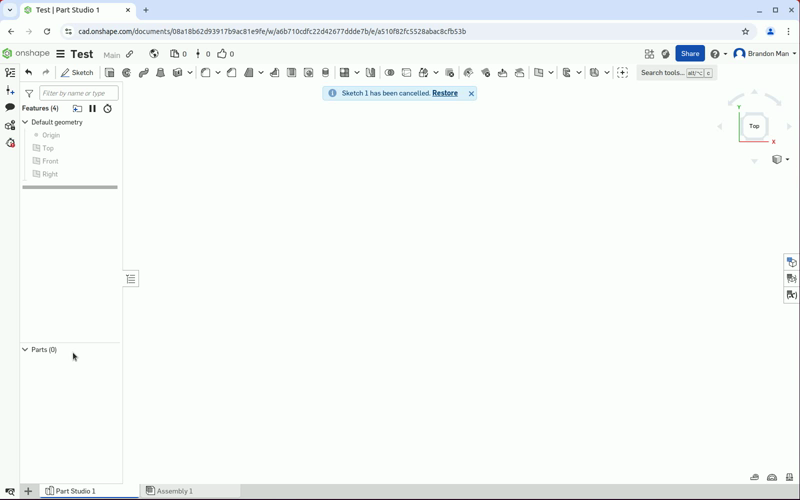
key(y)
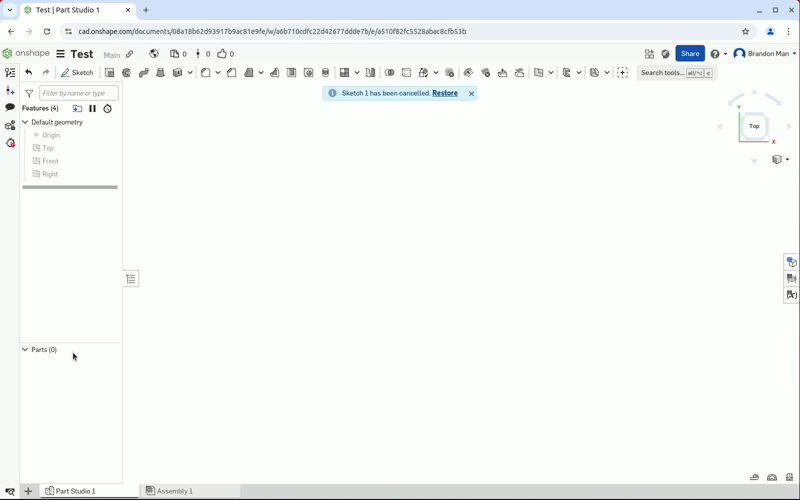
key(shift+p)
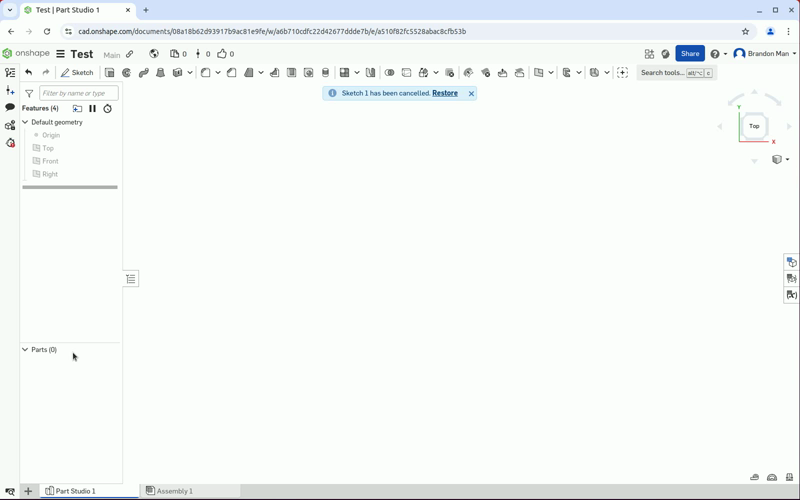
key(space)
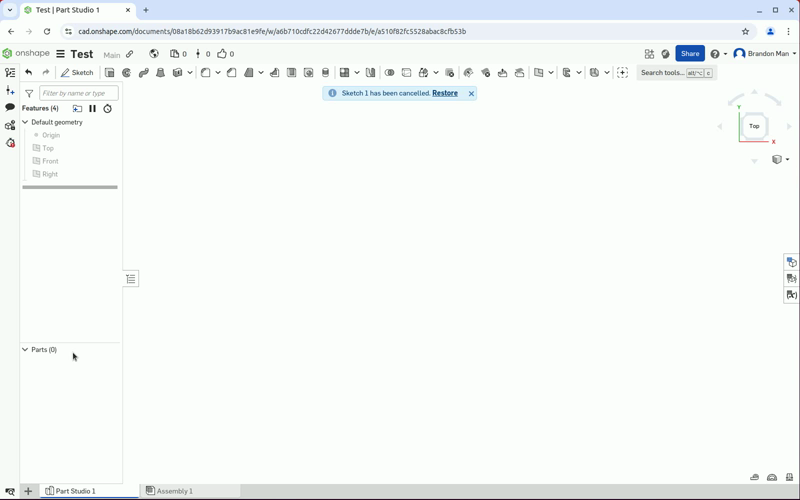
key_down(shift)
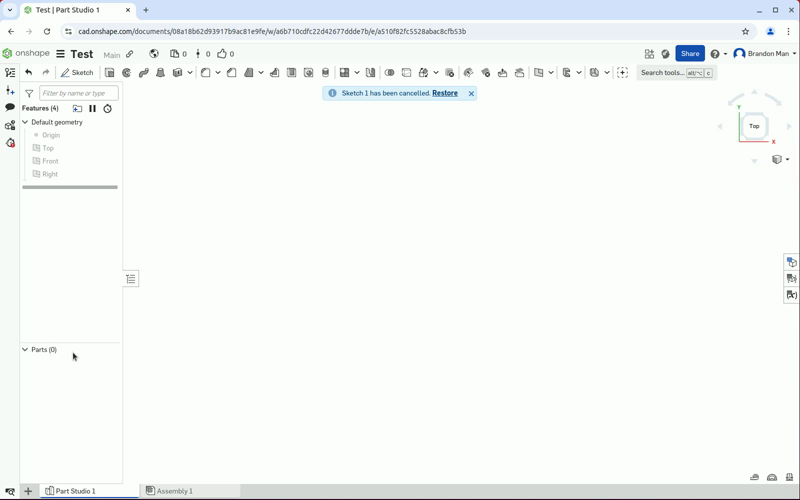
key(up)
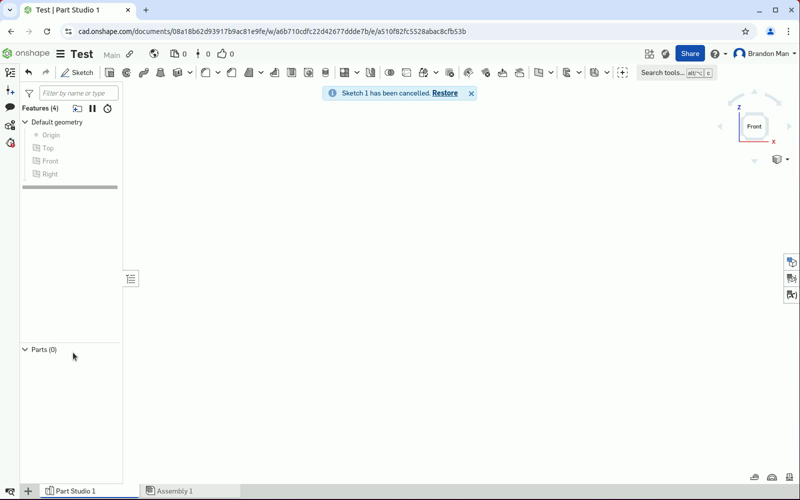
key_up(shift)
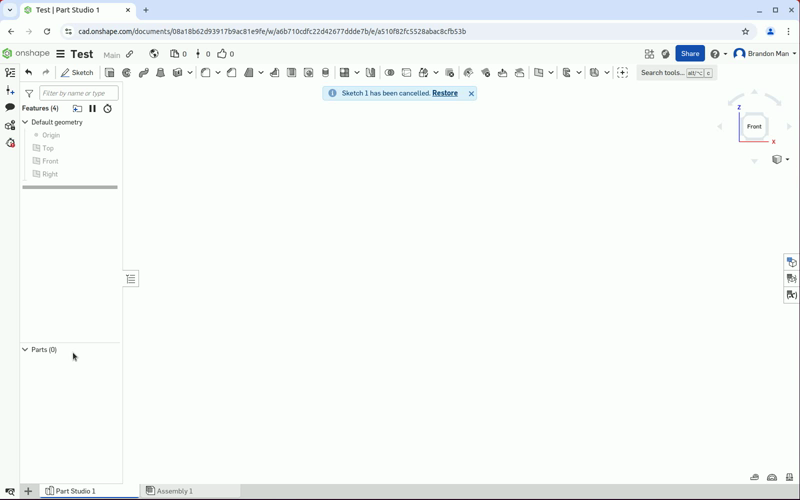
mouse_move(73, 352)
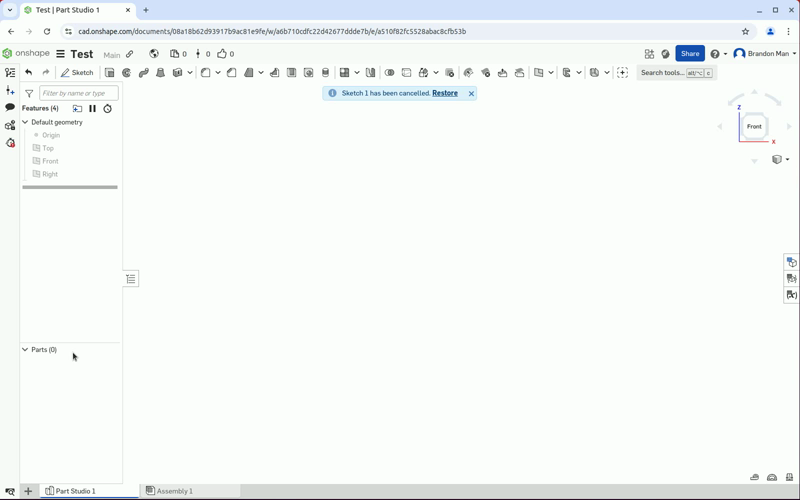
key(shift+y)
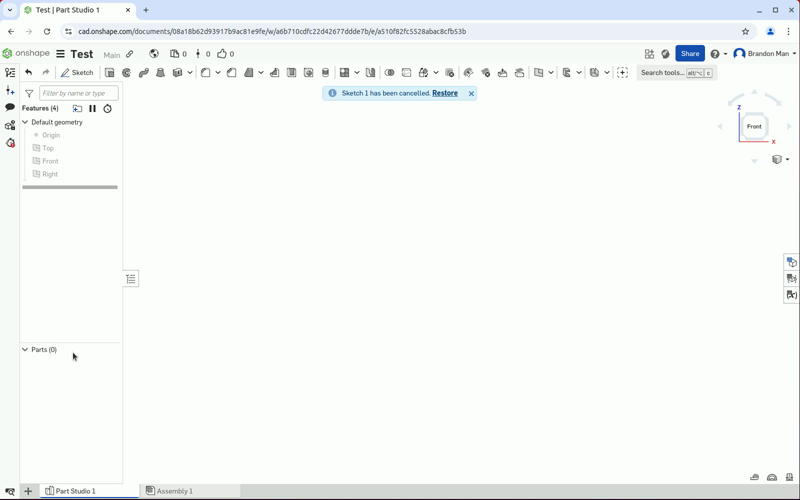
key(shift+s)
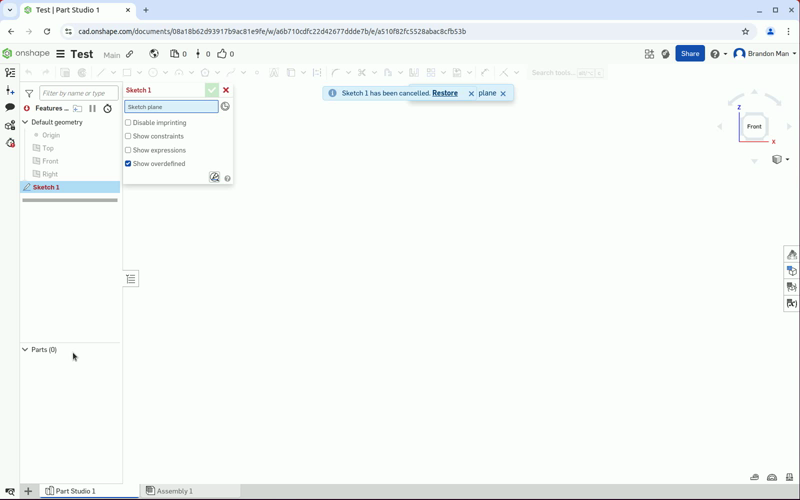
mouse_move(73, 163)
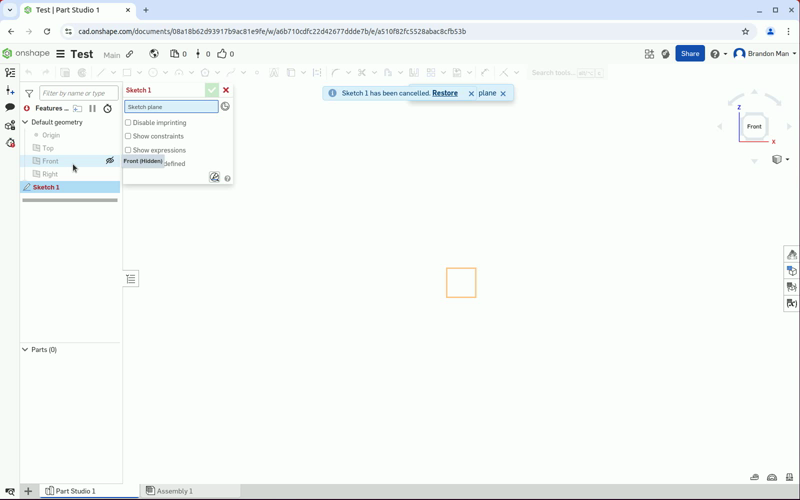
click(73, 163)
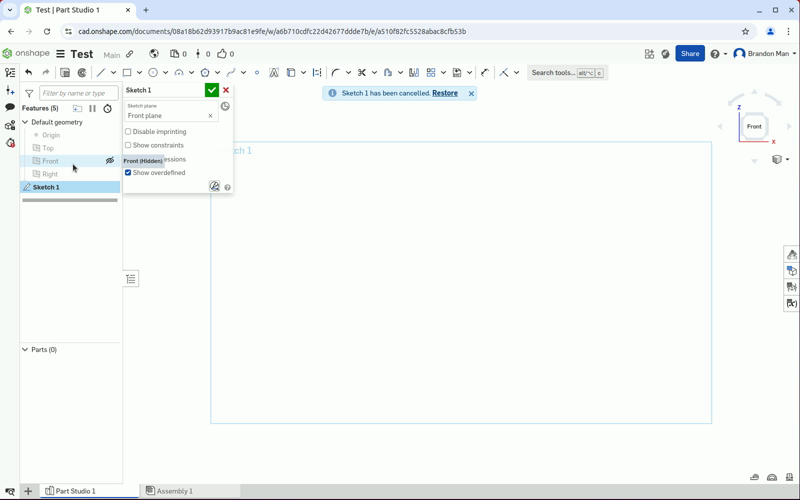
mouse_move(73, 352)
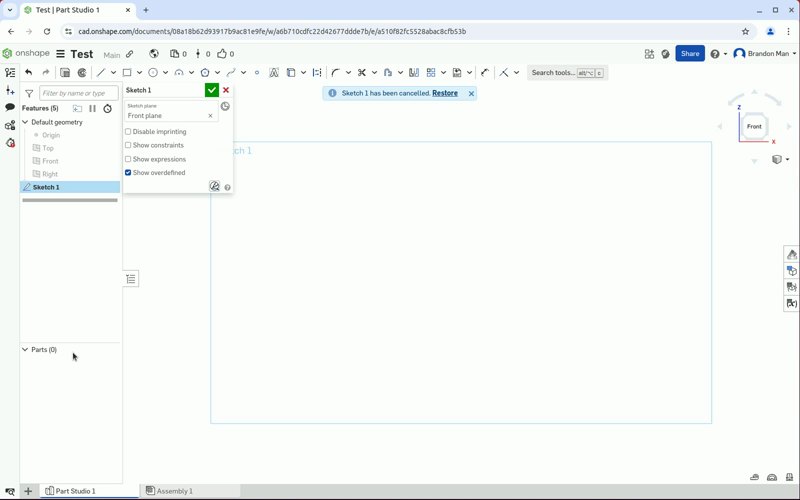
key(y)
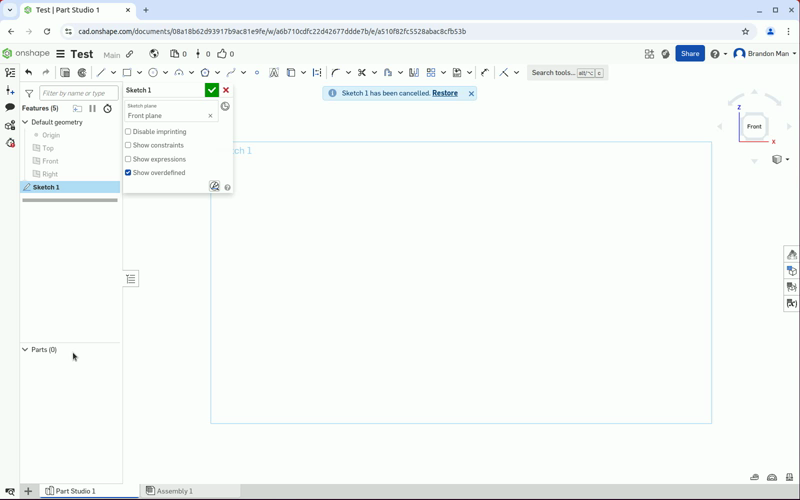
key(l)
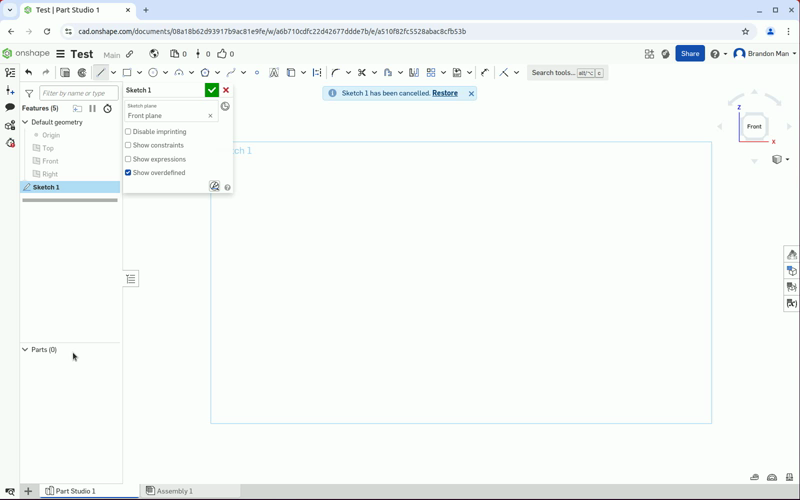
key_down(shift)
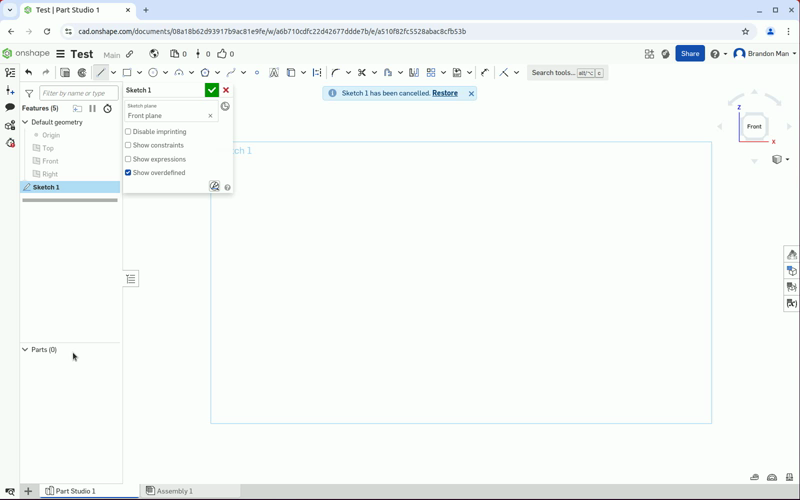
mouse_move(413, 285)
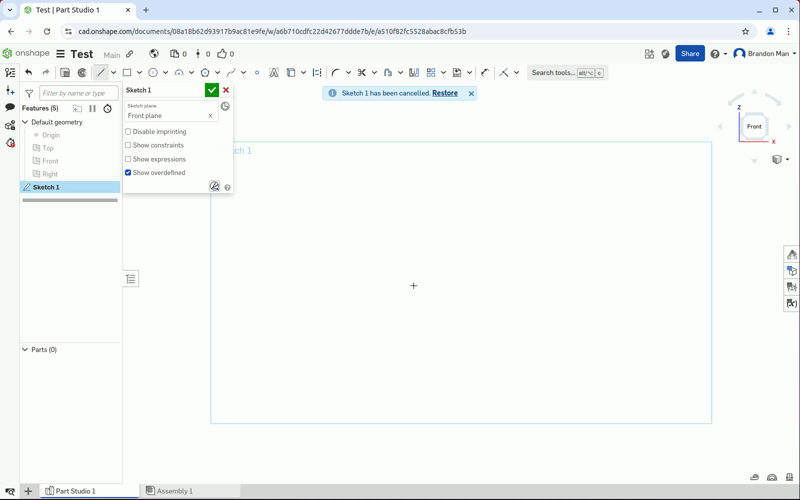
click(413, 285)
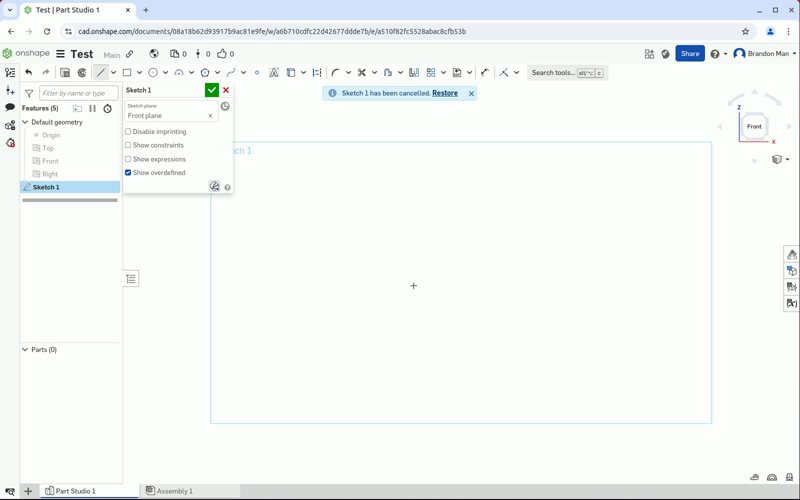
key_up(shift)
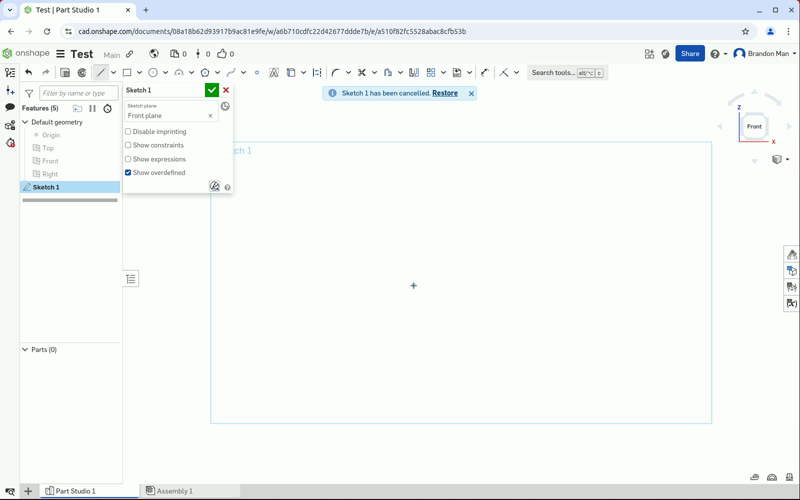
key_down(shift)
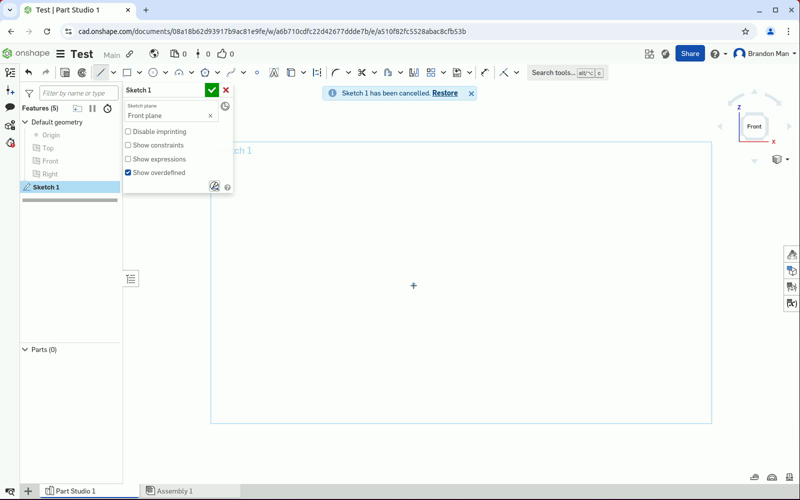
mouse_move(573, 285)
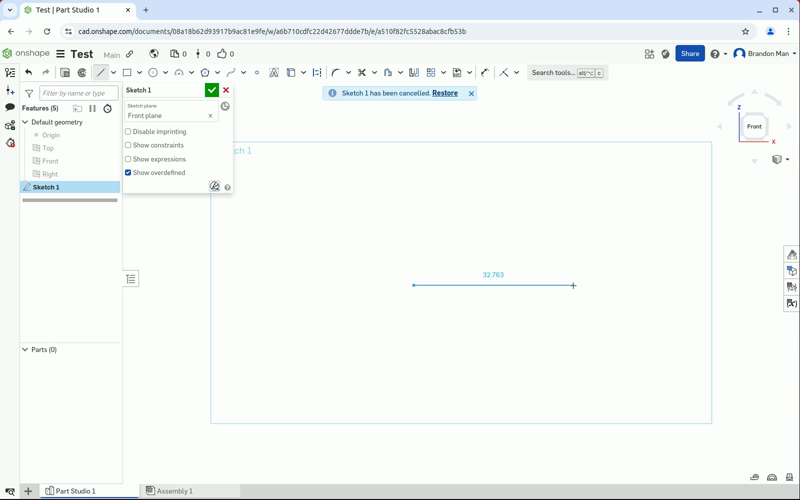
click(573, 285)
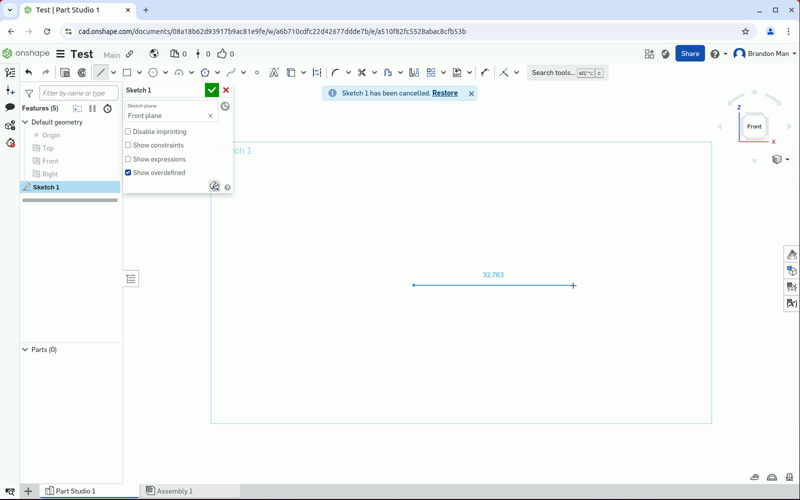
key_up(shift)
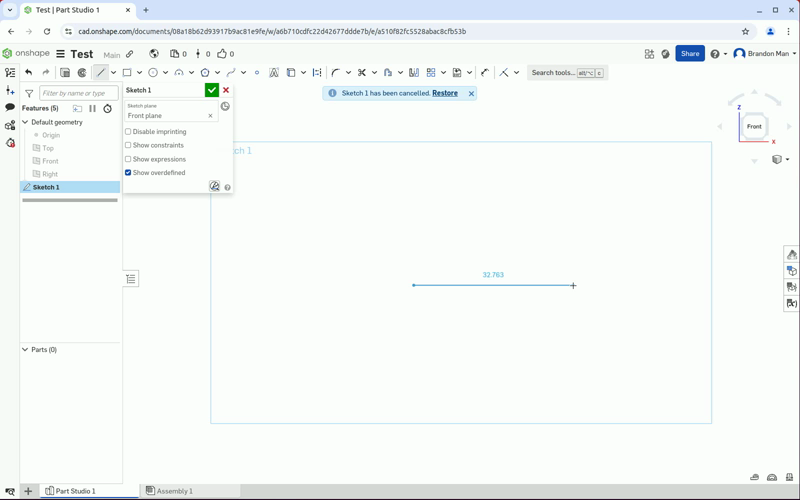
key_down(shift)
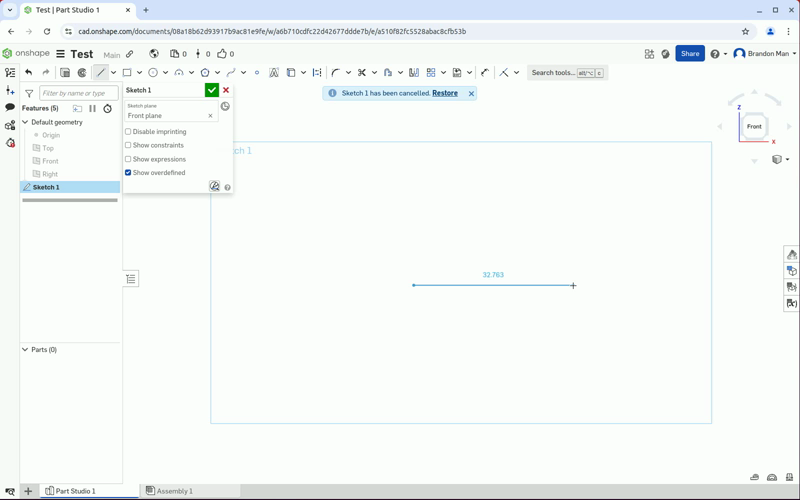
mouse_move(589, 285)
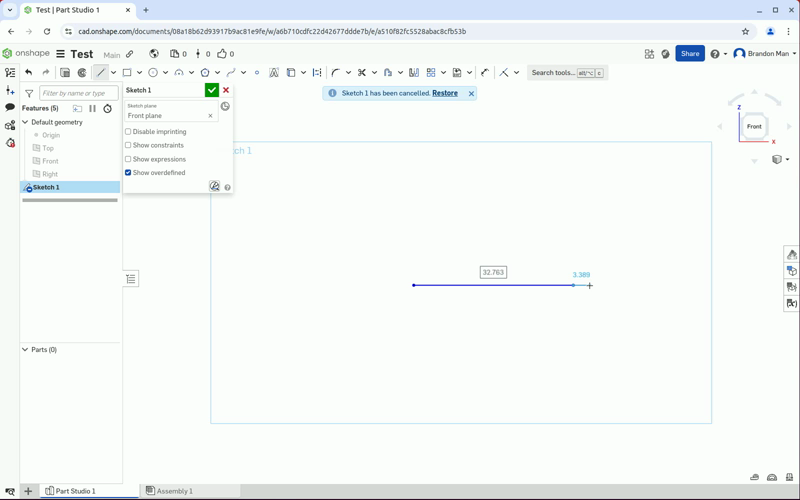
mouse_move(573, 258)
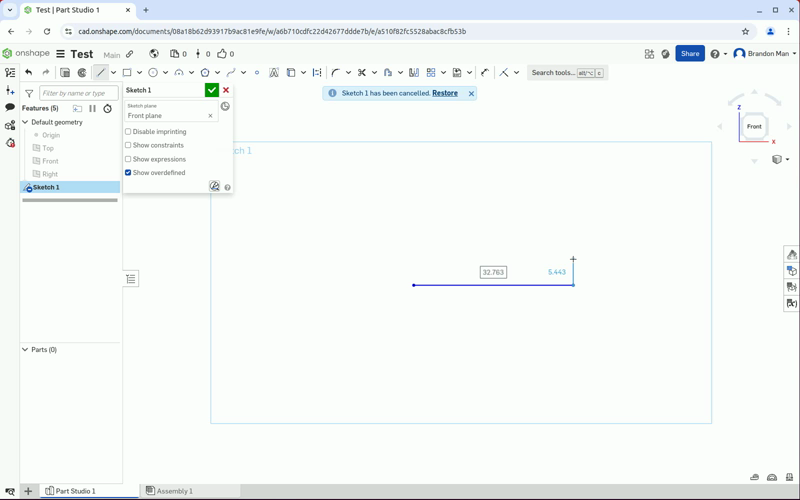
click(573, 258)
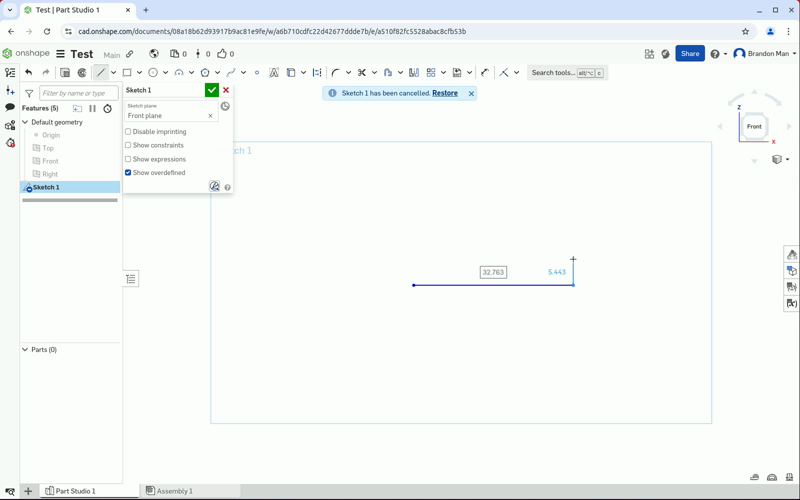
key_up(shift)
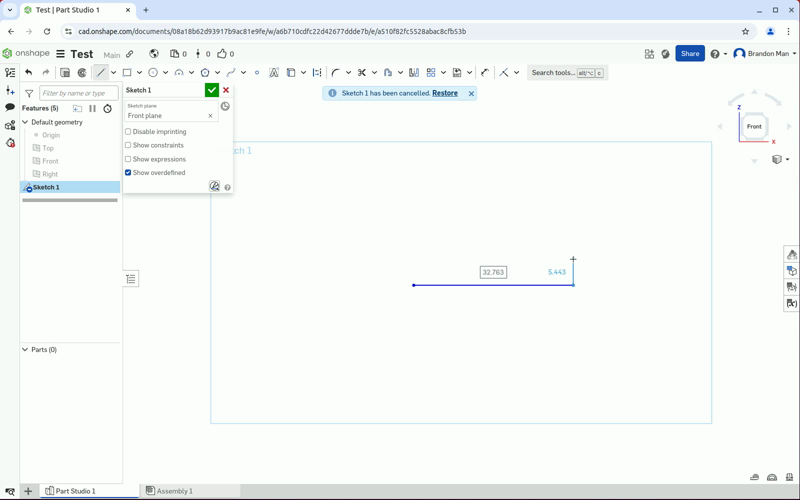
key(esc)
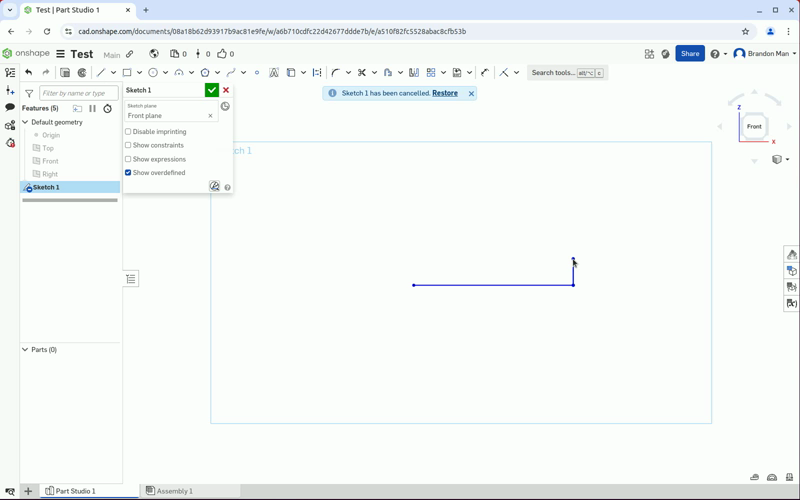
key(a)
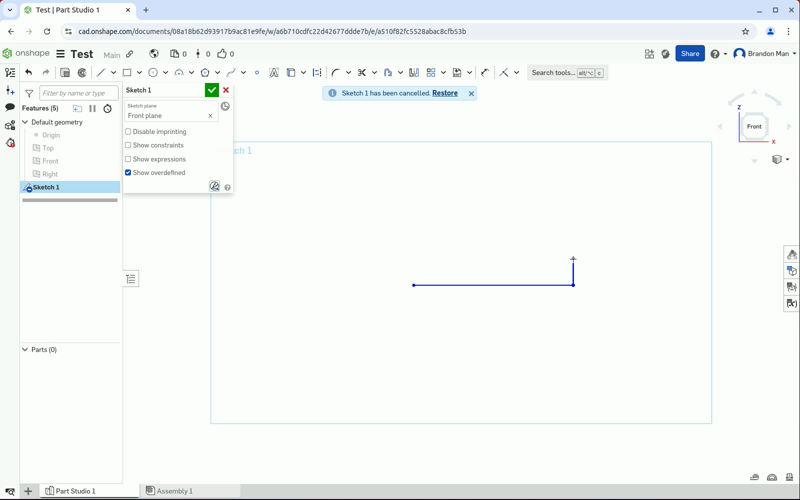
mouse_move(573, 258)
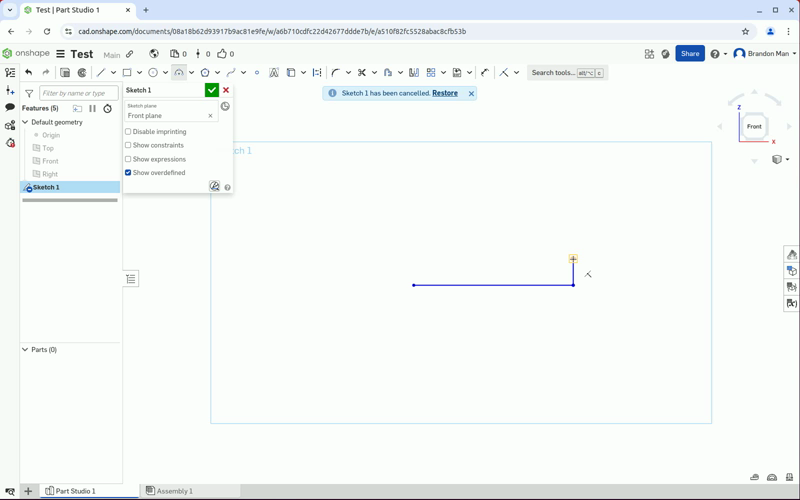
click(573, 258)
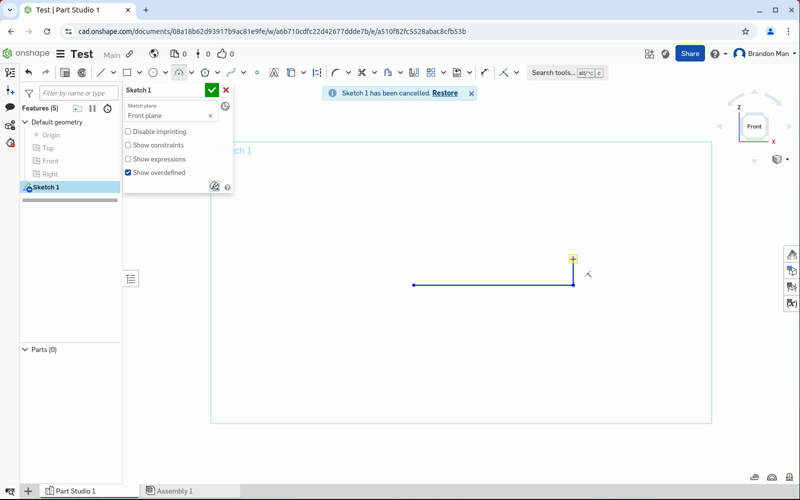
key_down(shift)
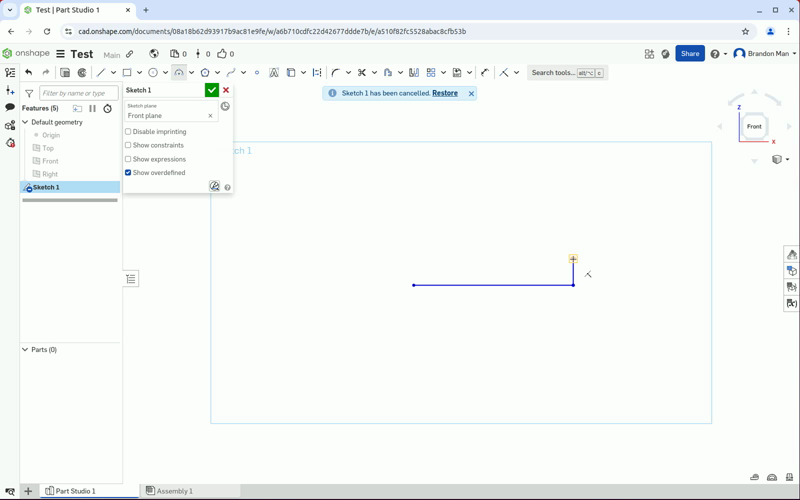
mouse_move(510, 174)
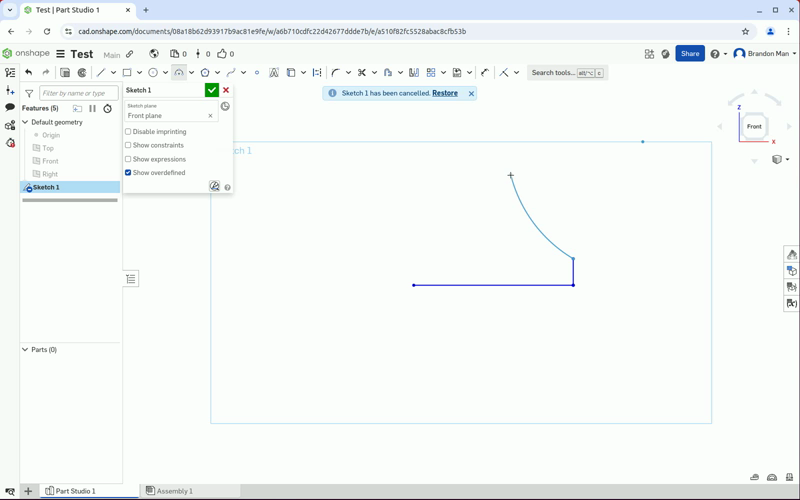
click(510, 174)
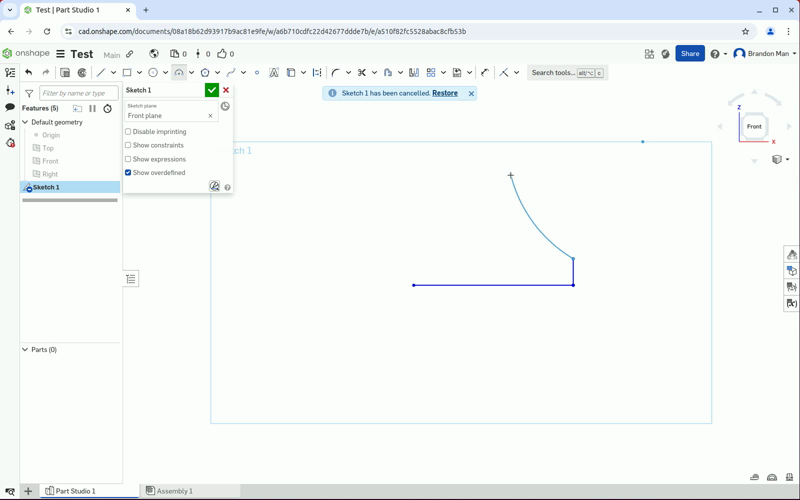
mouse_move(531, 224)
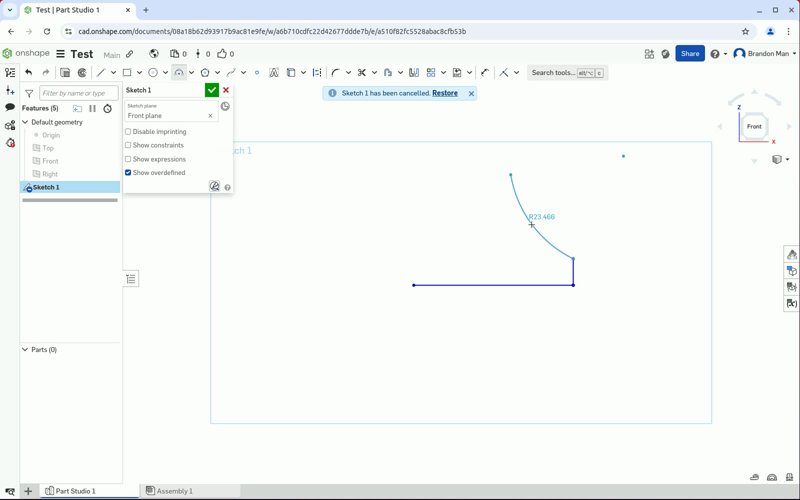
click(531, 224)
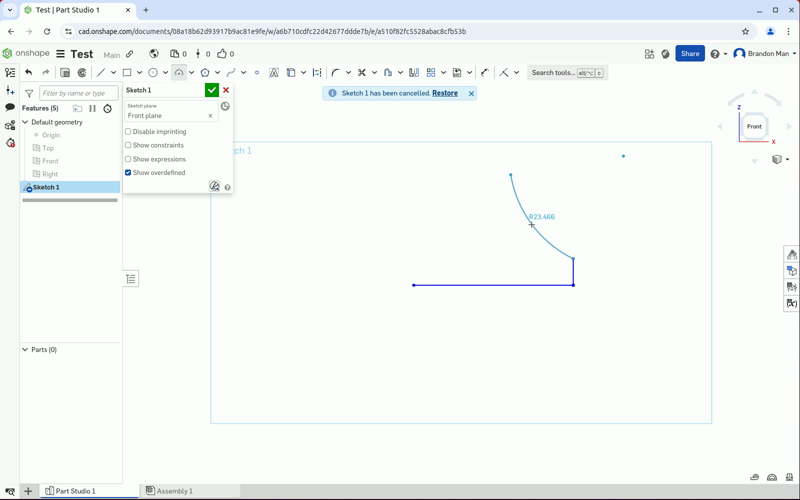
key_up(shift)
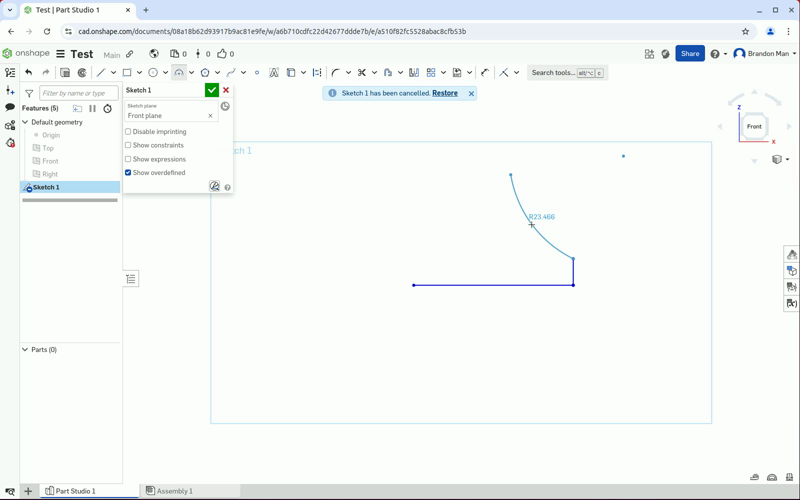
key(esc)
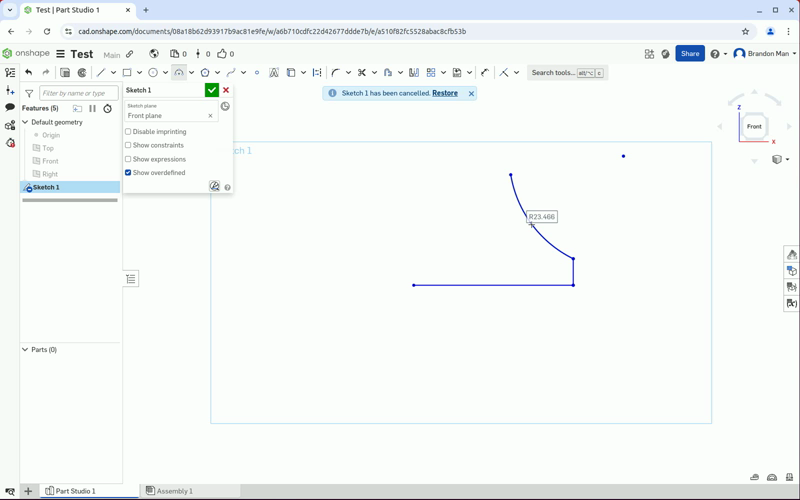
key(l)
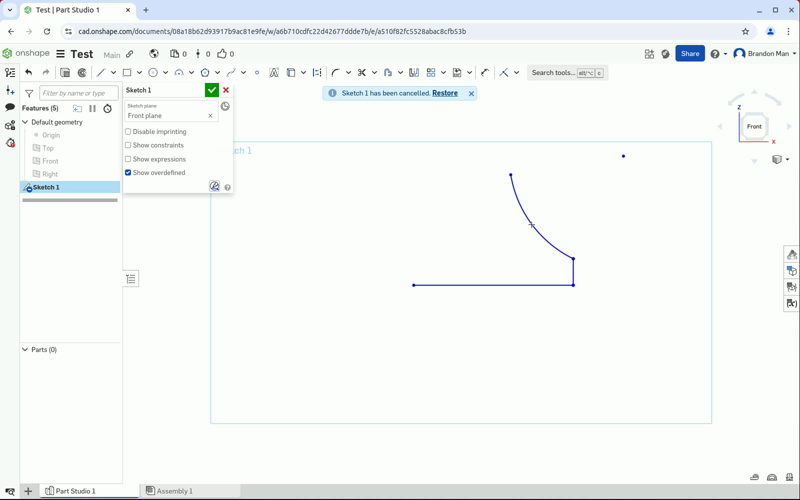
mouse_move(510, 174)
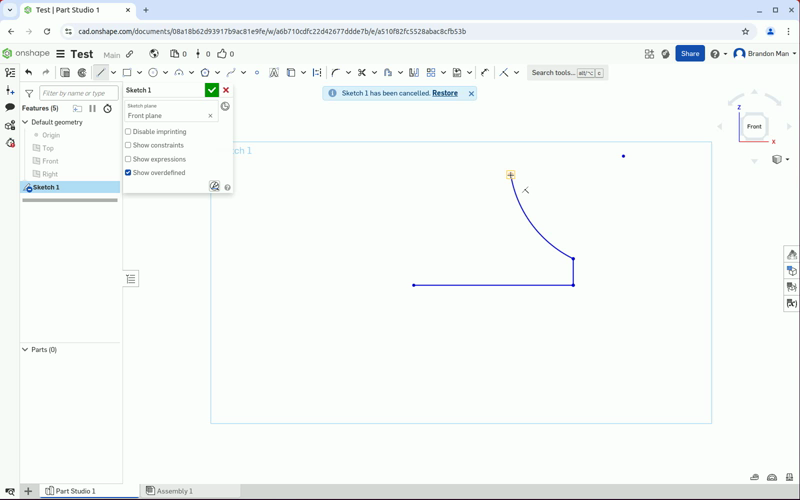
click(510, 174)
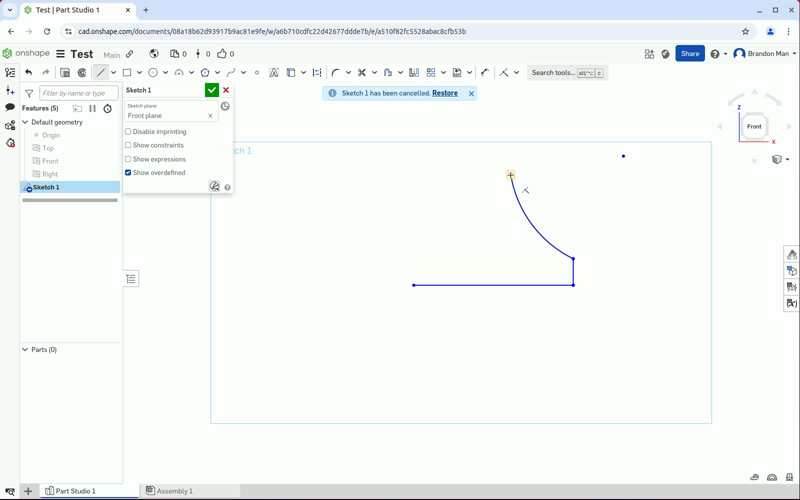
key_down(shift)
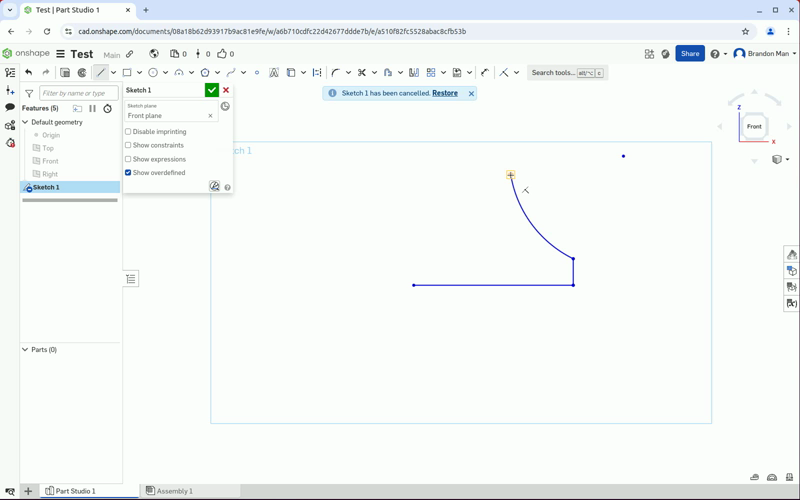
mouse_move(540, 174)
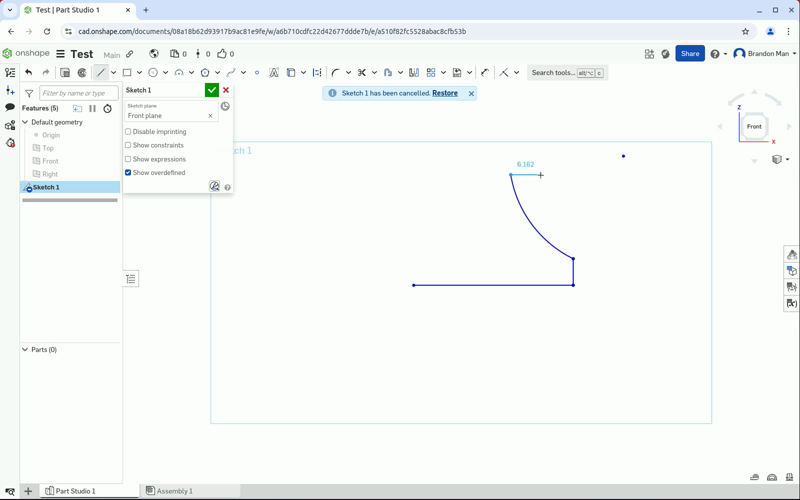
mouse_move(475, 174)
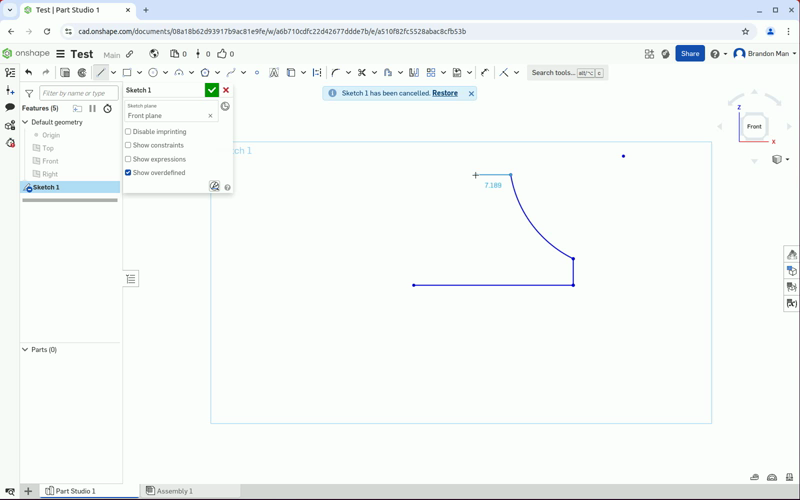
click(475, 174)
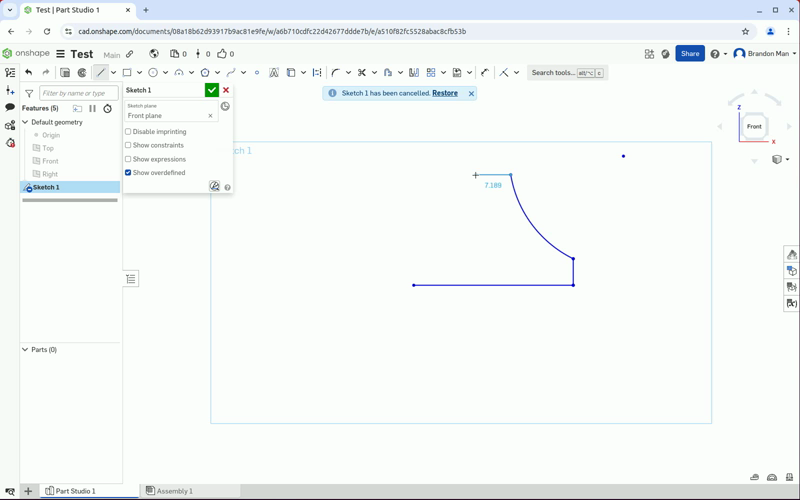
key_up(shift)
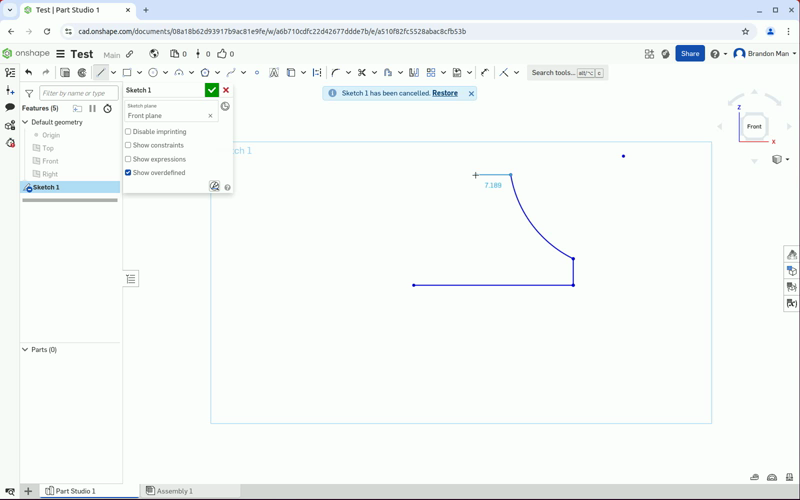
key(esc)
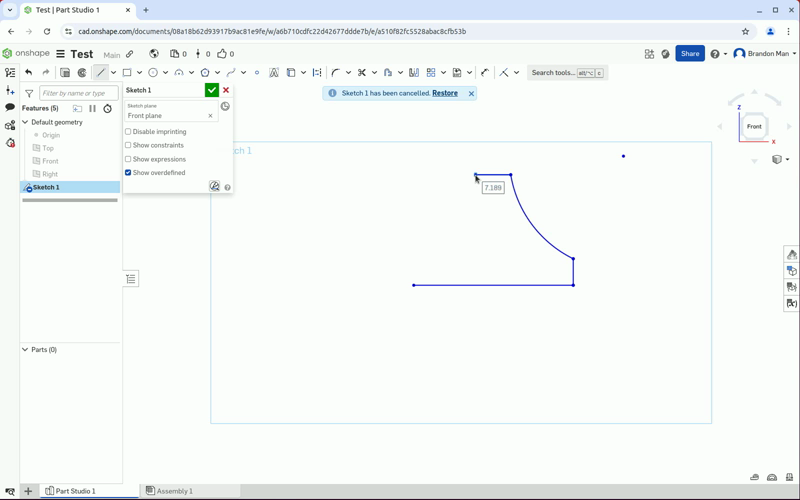
key(a)
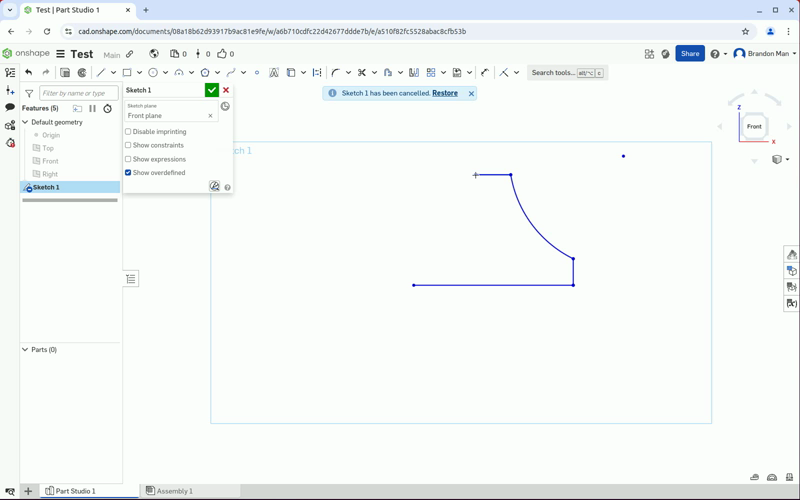
mouse_move(475, 174)
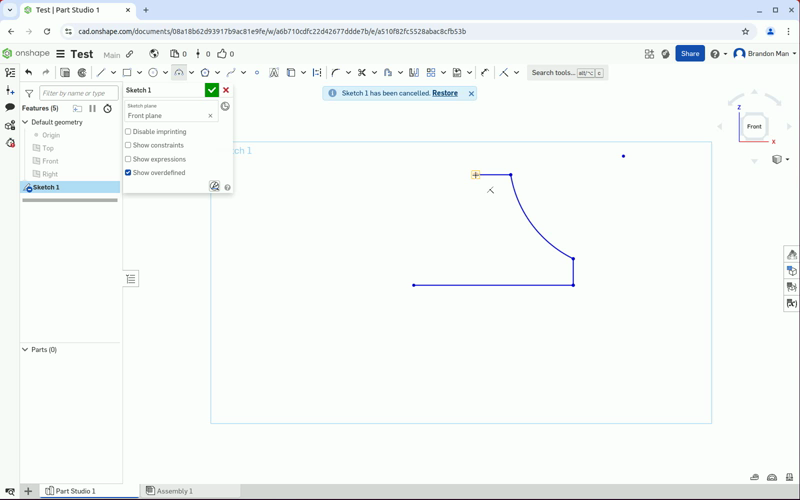
click(475, 174)
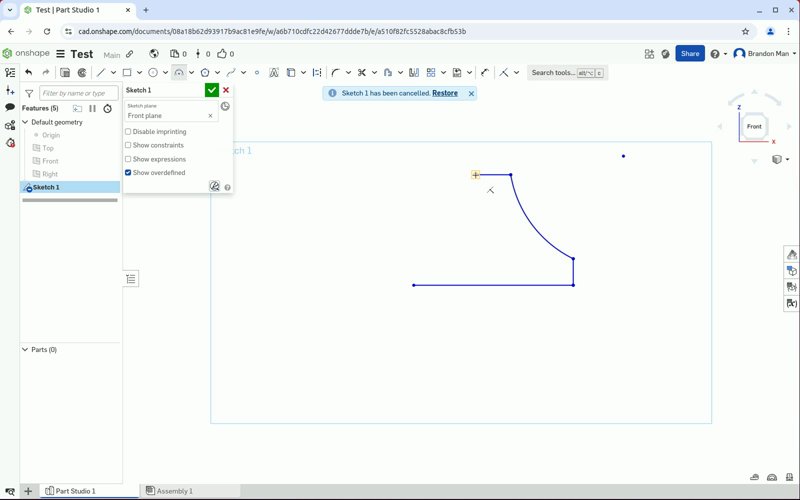
key_down(shift)
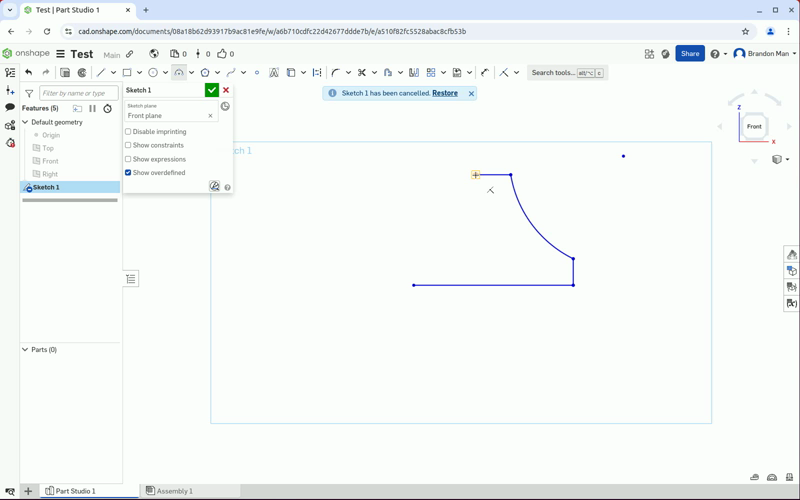
mouse_move(413, 258)
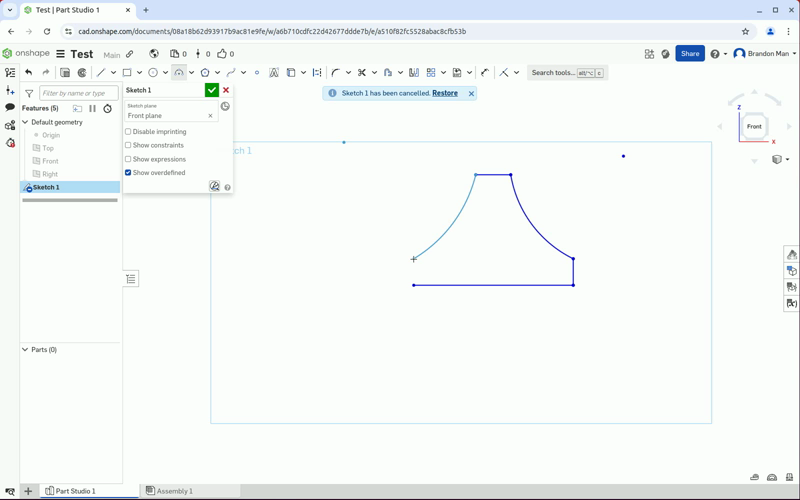
click(413, 258)
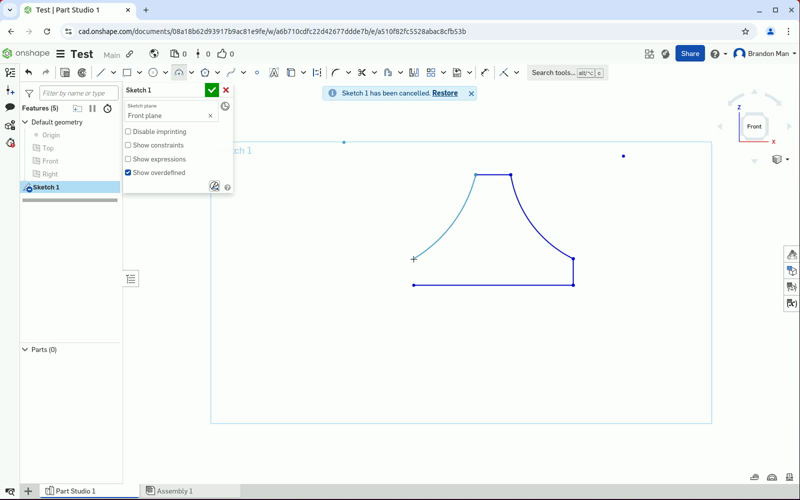
mouse_move(455, 224)
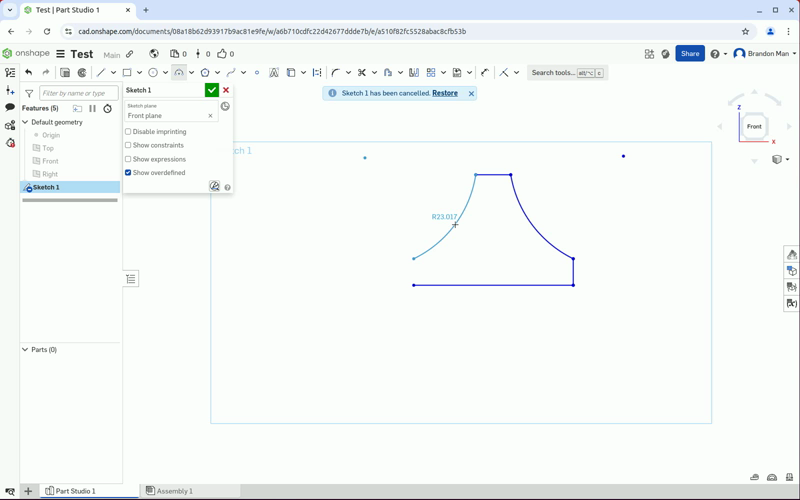
click(455, 224)
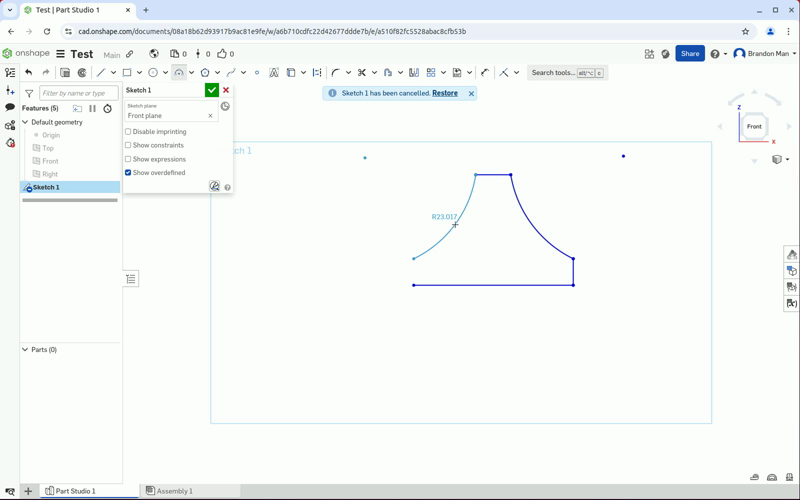
key_up(shift)
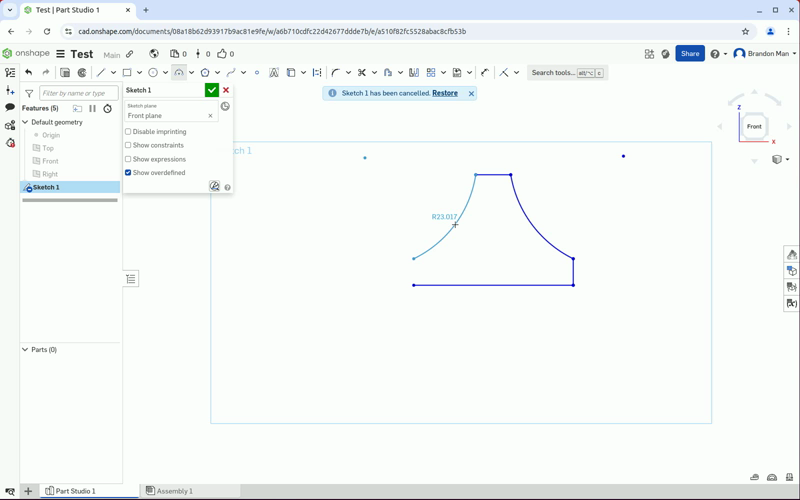
key(esc)
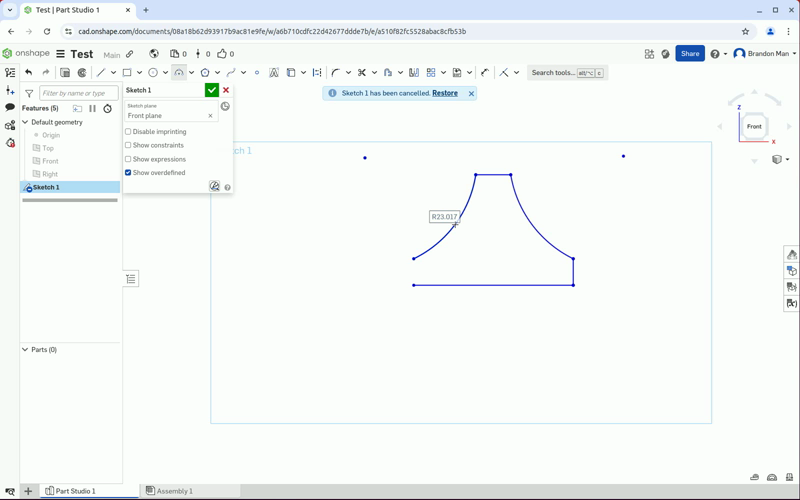
key(l)
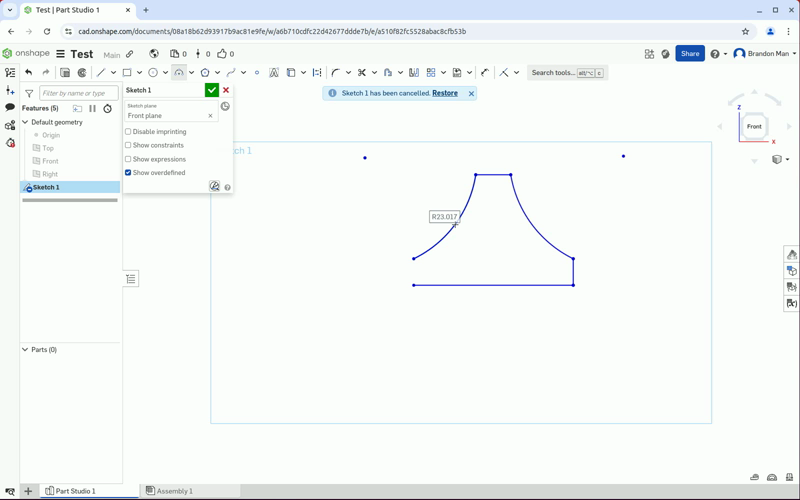
mouse_move(413, 258)
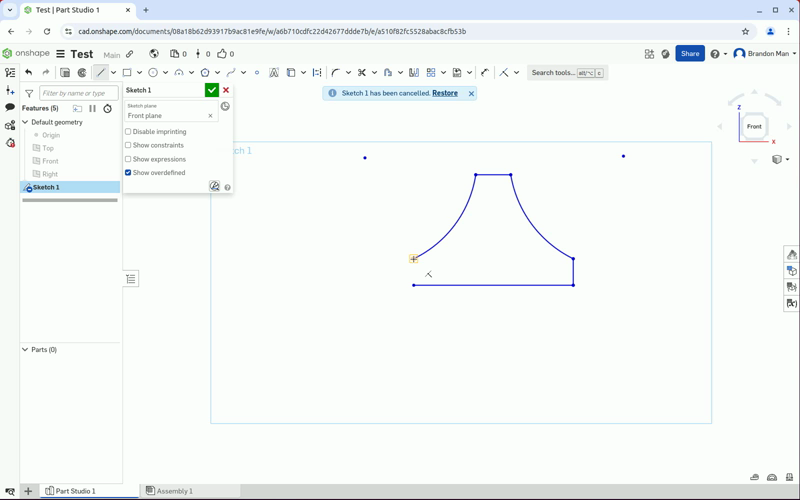
click(413, 258)
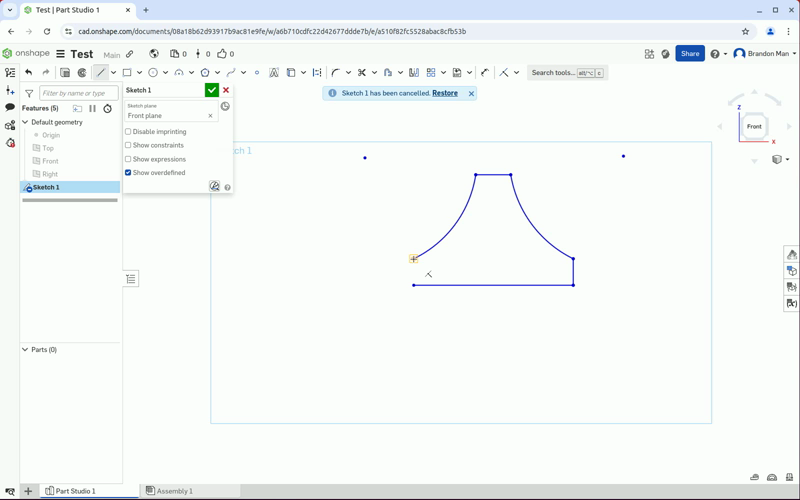
mouse_move(444, 258)
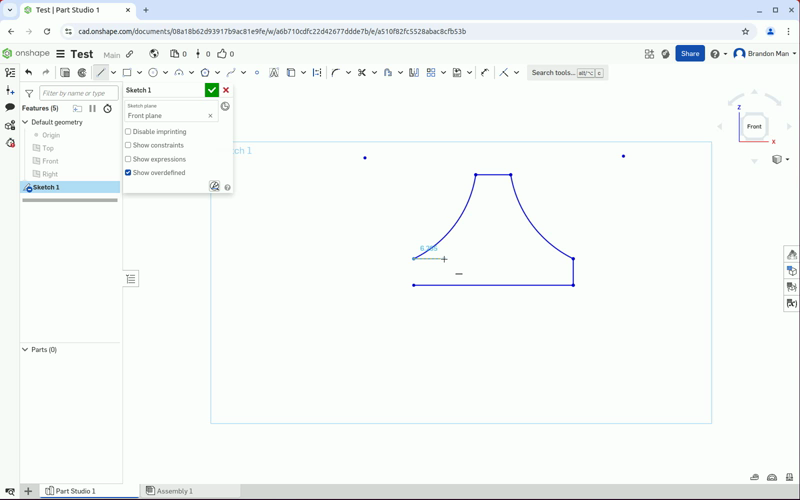
key_down(shift)
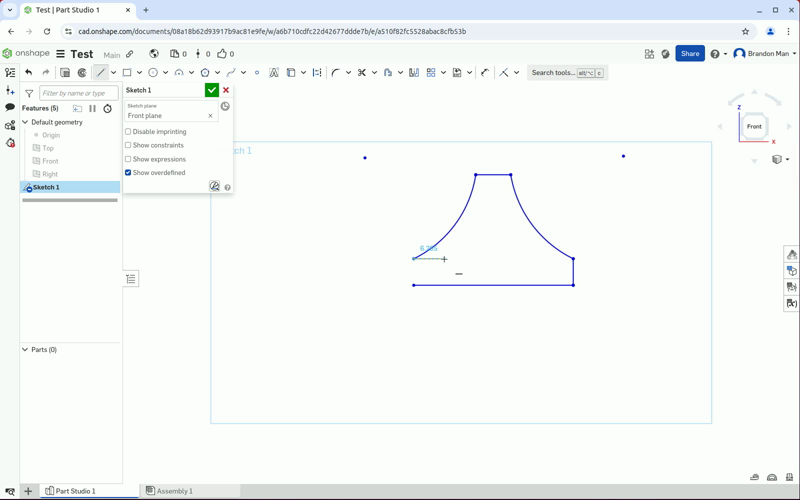
mouse_move(413, 285)
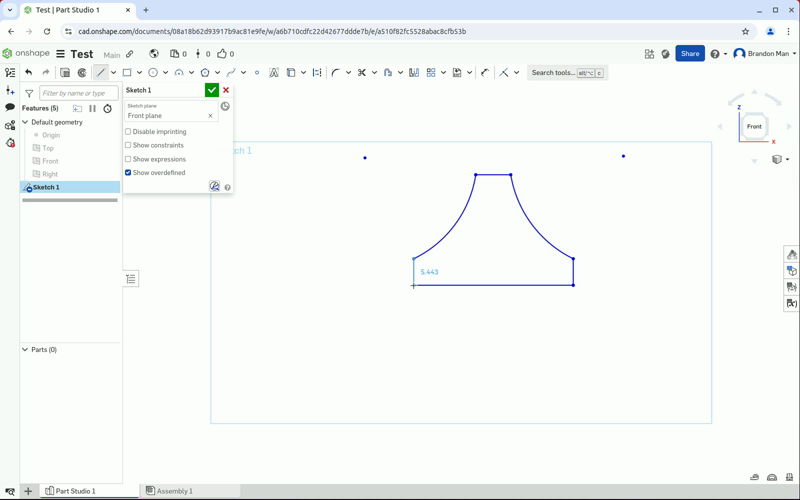
key_up(shift)
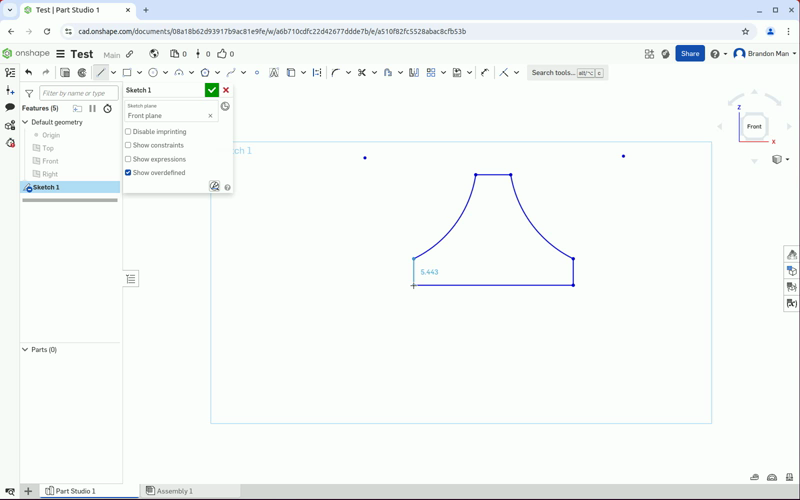
click(413, 285)
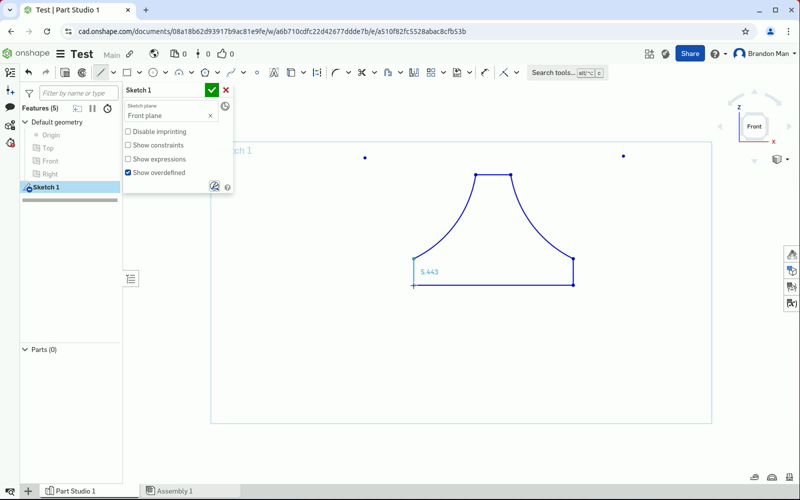
key(esc)
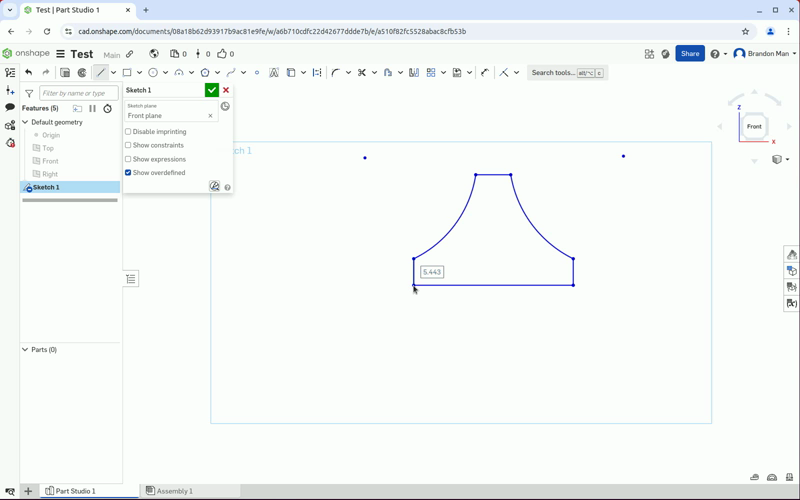
key(c)
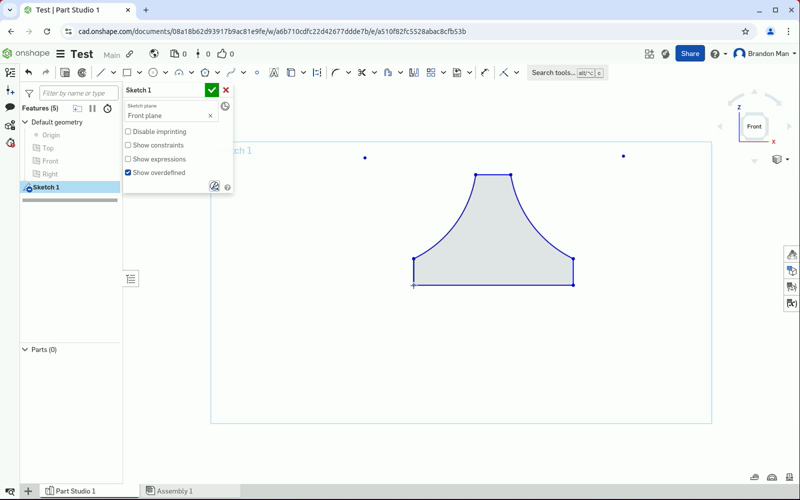
key_down(shift)
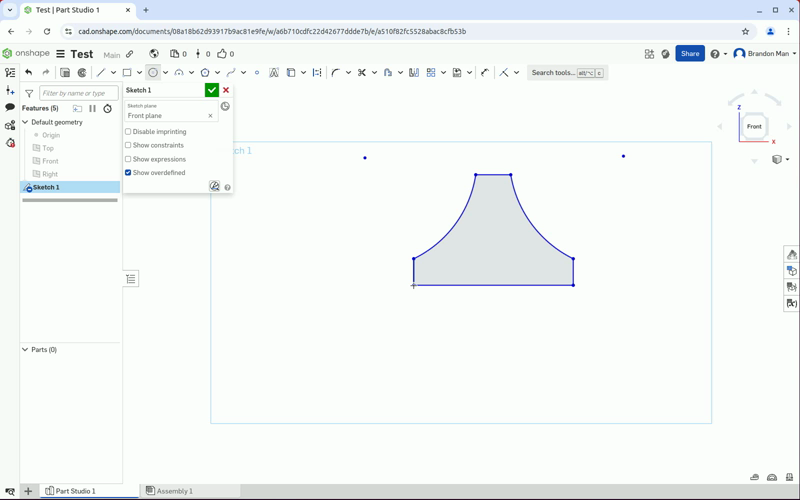
mouse_move(494, 204)
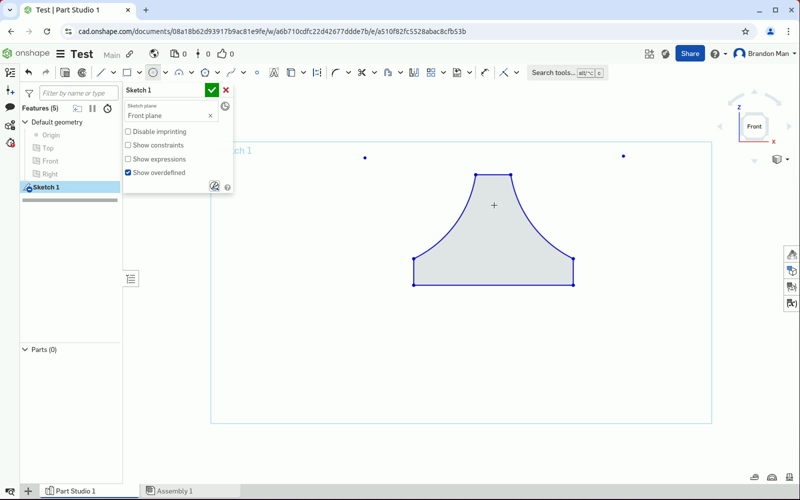
click(494, 204)
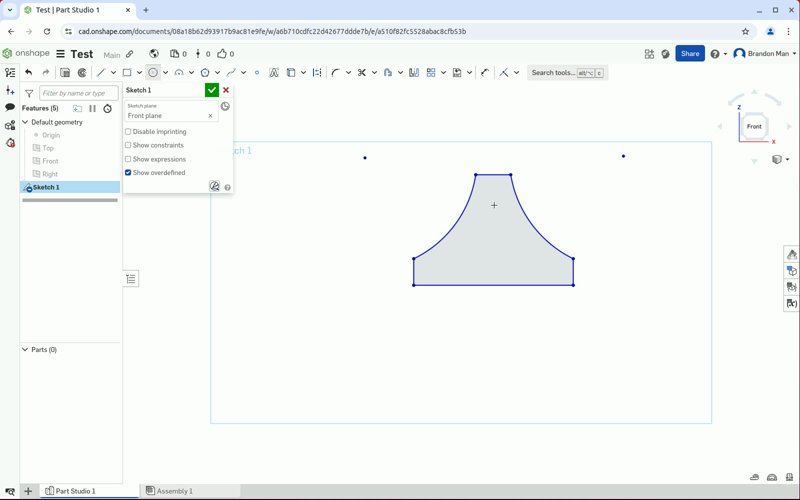
key_up(shift)
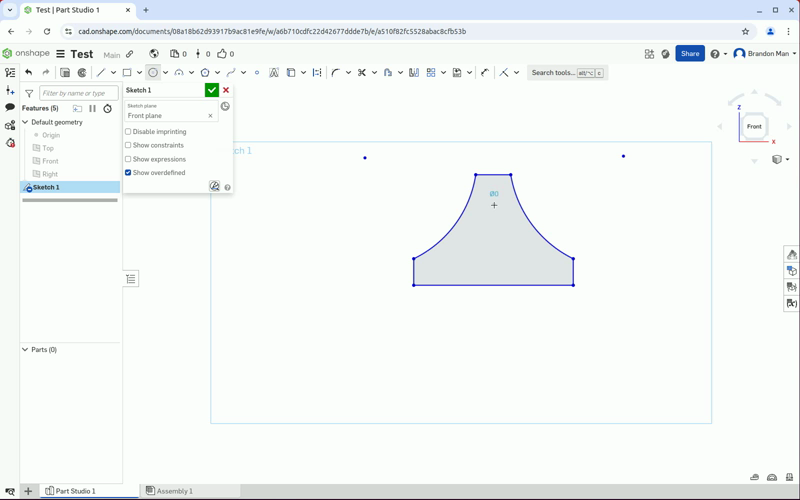
mouse_move(501, 204)
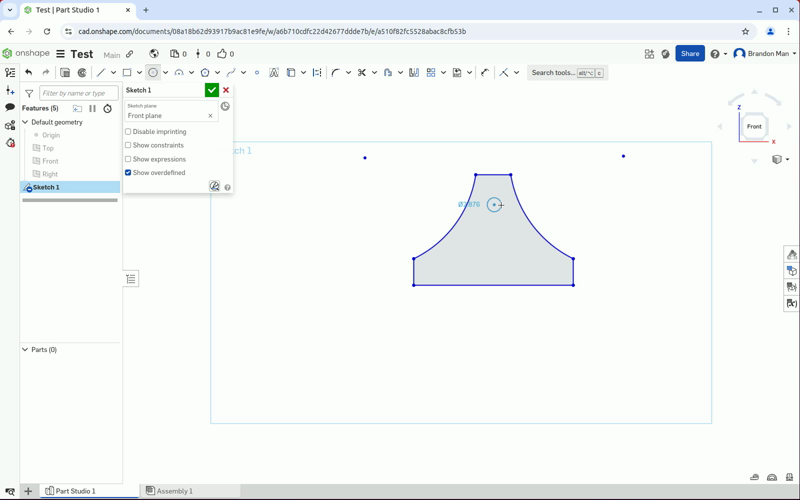
click(501, 204)
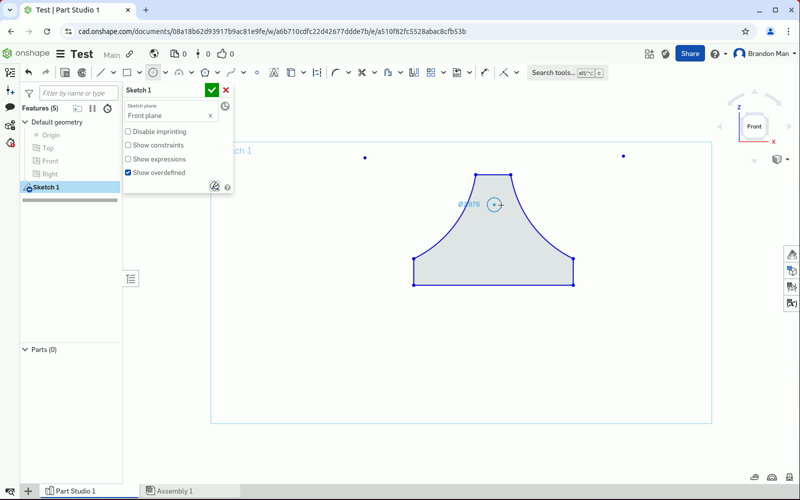
key(esc)
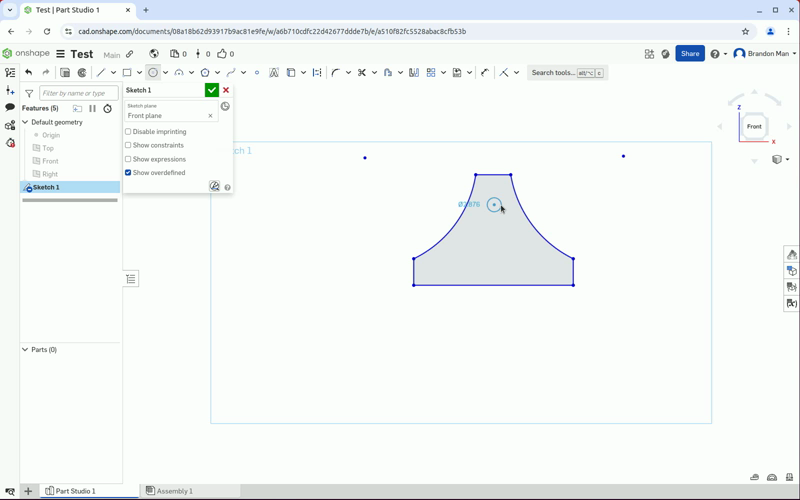
mouse_move(466, 231)
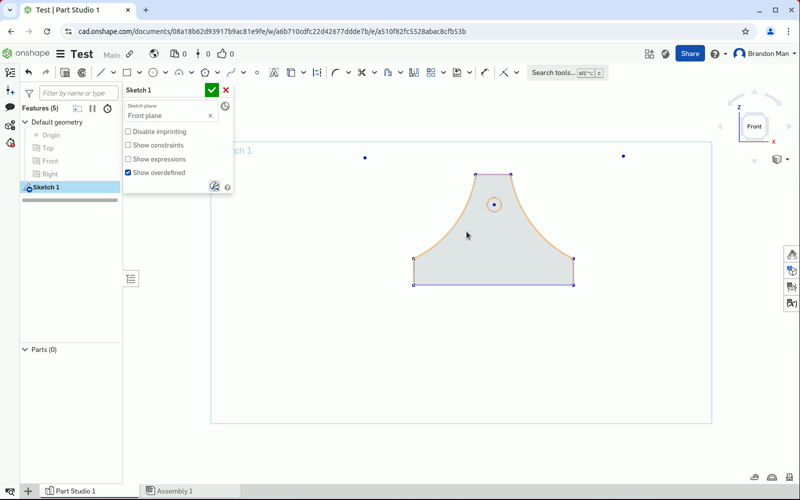
click(466, 231)
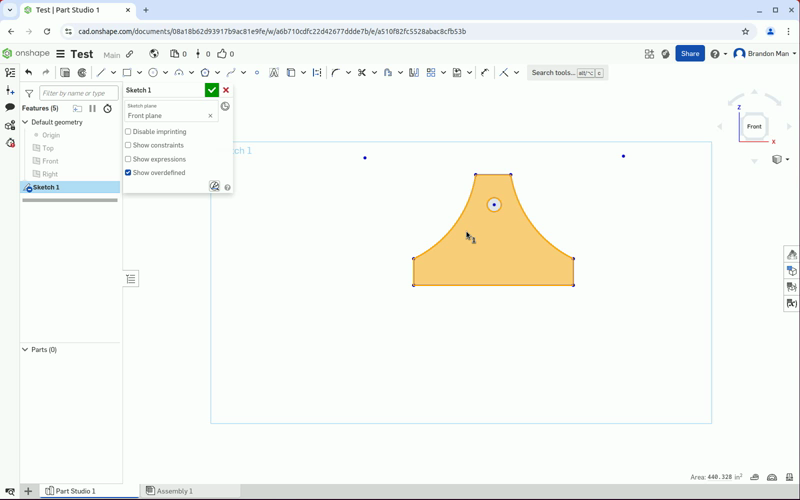
mouse_move(73, 352)
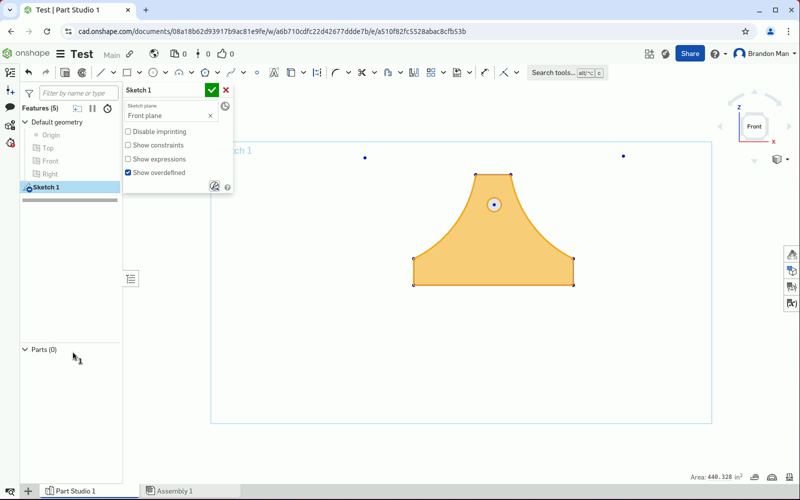
key(shift+y)
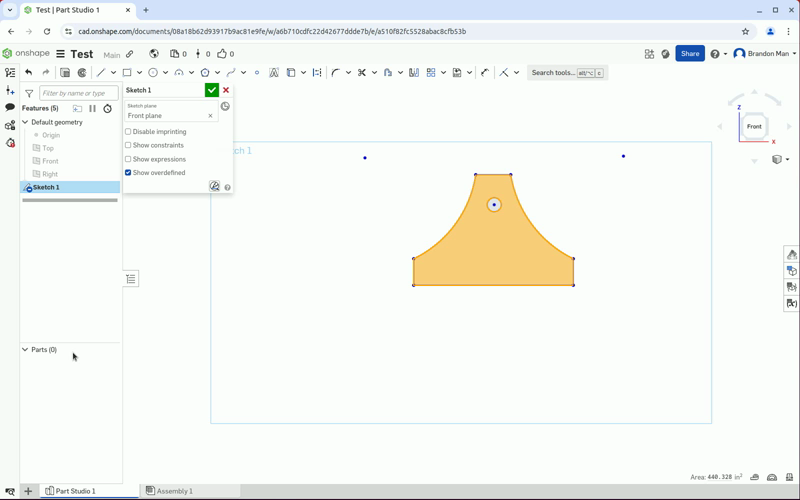
key(shift+e)
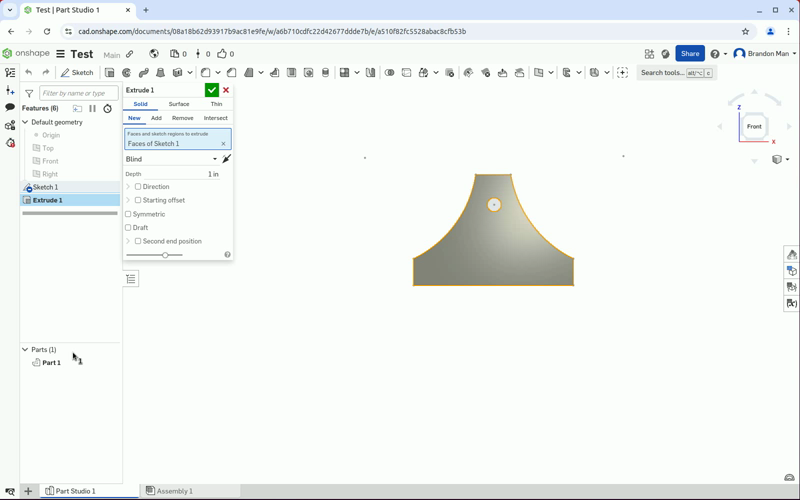
mouse_move(143, 106)
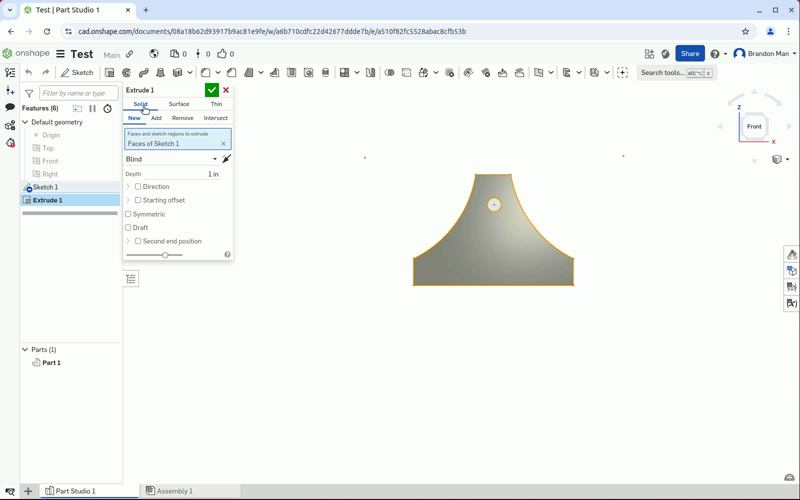
click(143, 106)
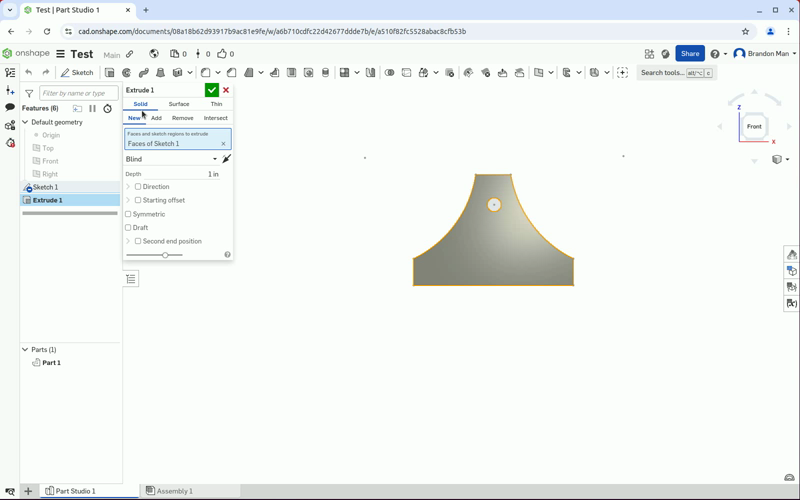
mouse_move(137, 120)
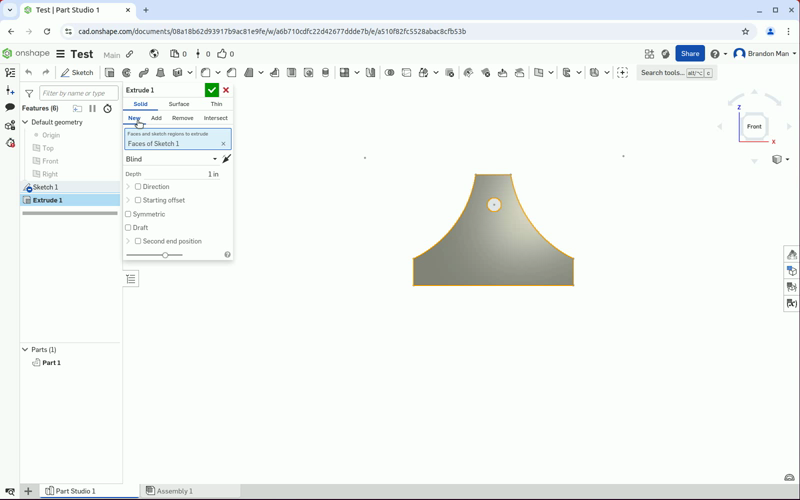
click(137, 120)
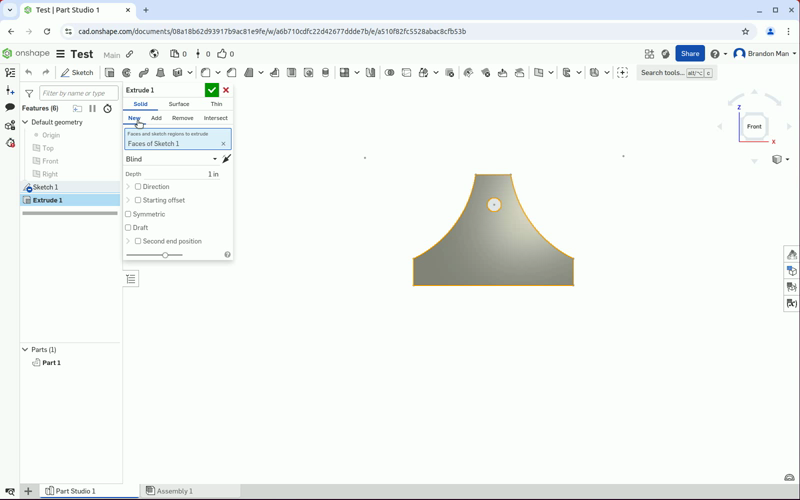
key(tab, 4)
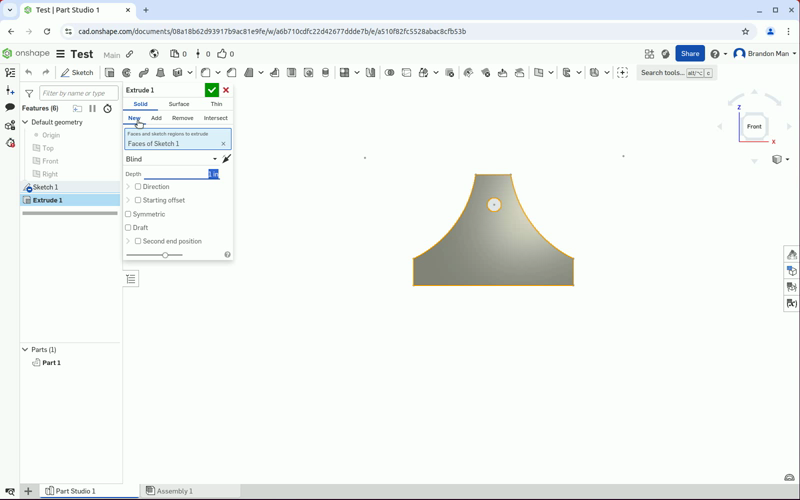
text(4.814)
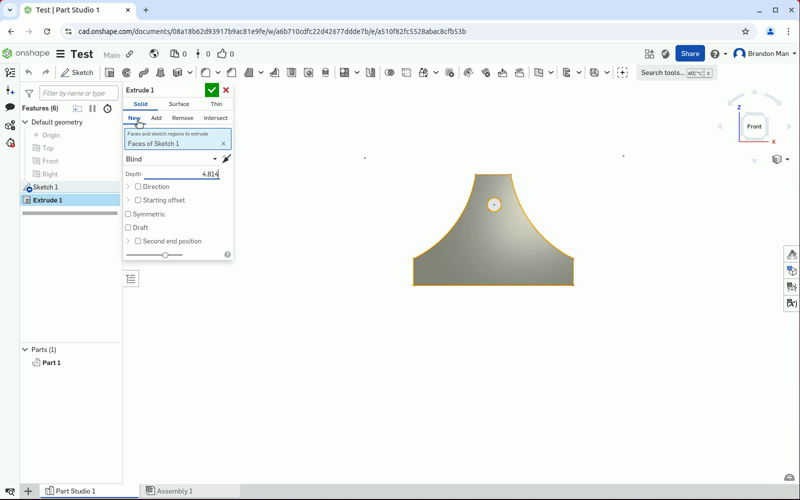
key(enter)
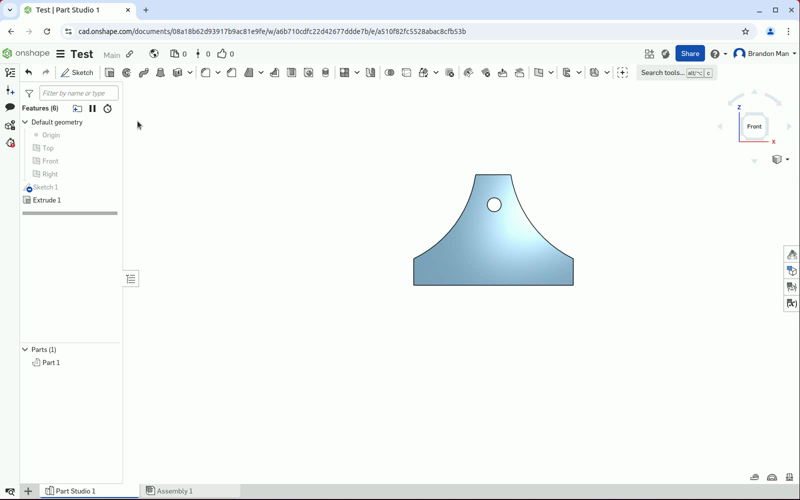
key(shift+h)
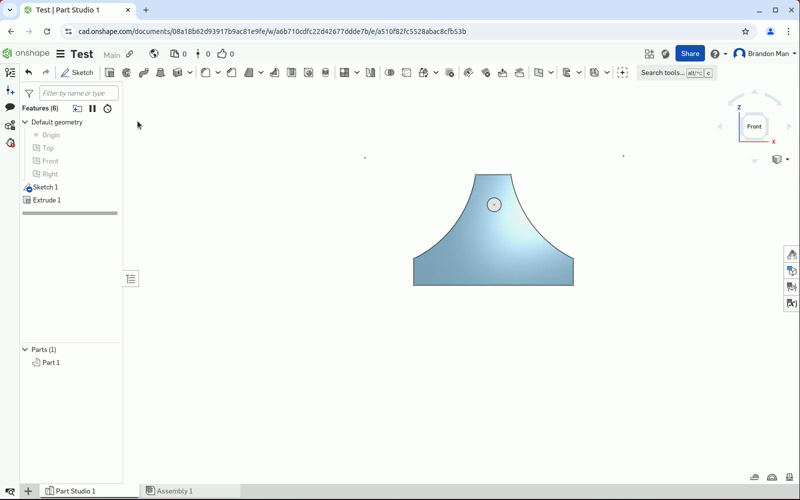
key(shift+h)
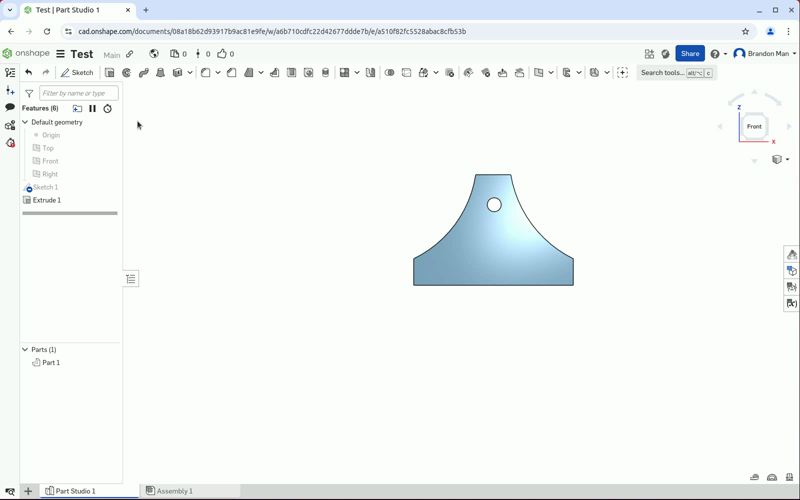
mouse_move(73, 189)
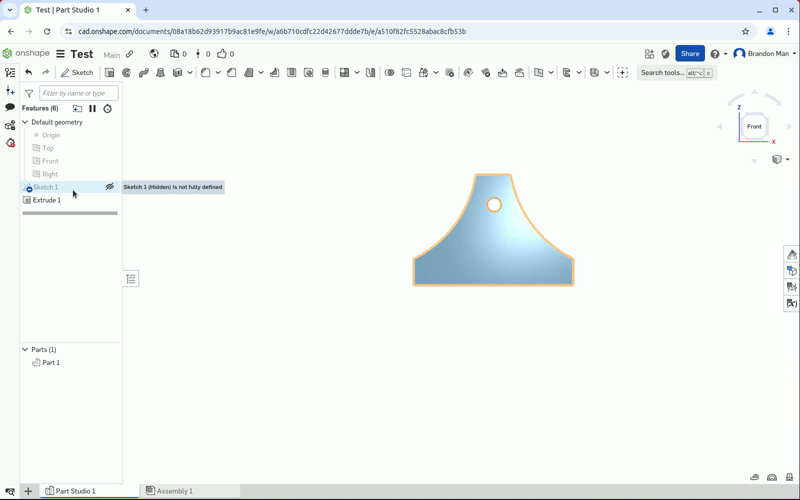
click(73, 189)
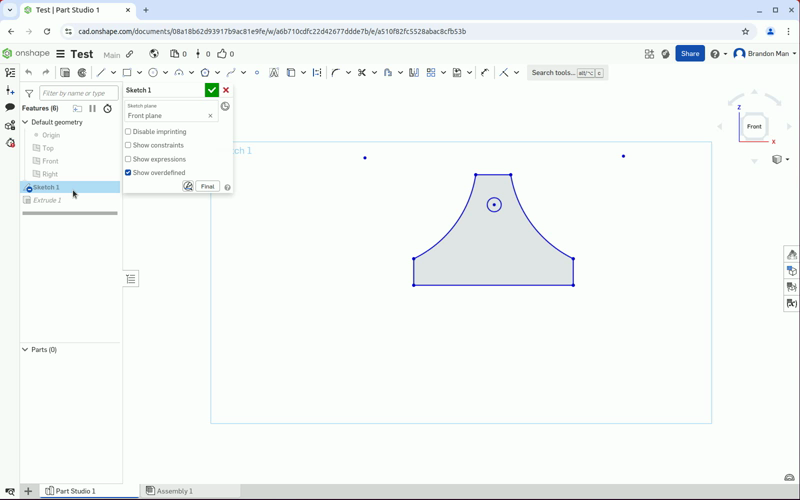
mouse_move(229, 92)
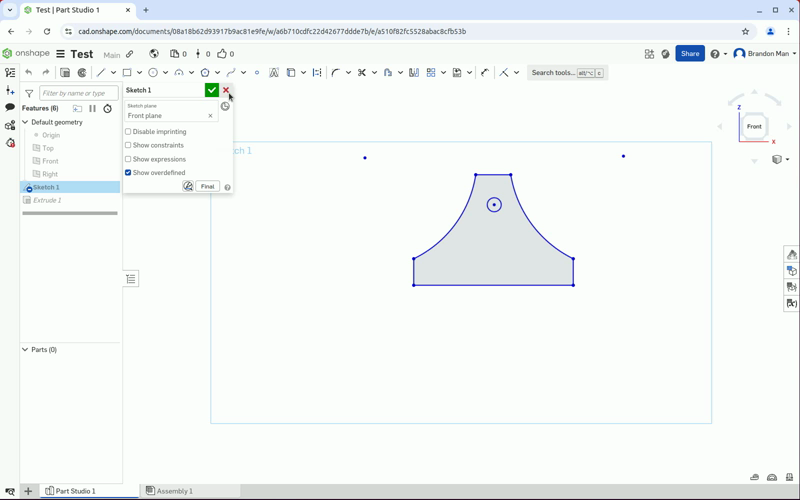
click(229, 92)
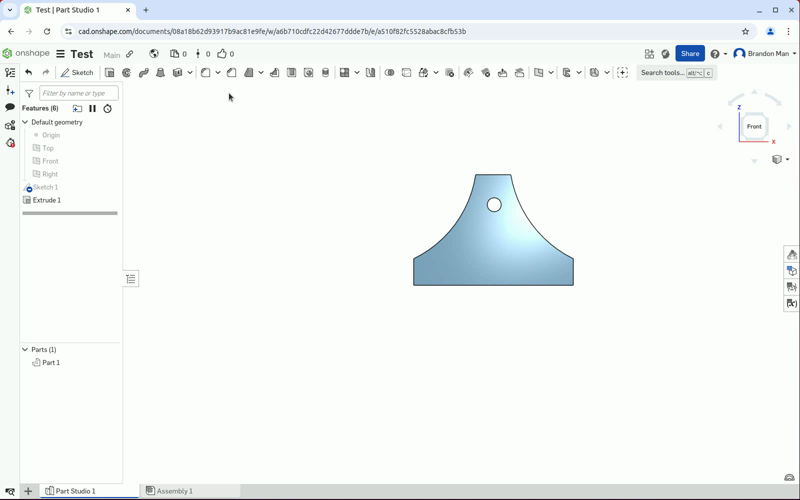
mouse_move(73, 352)
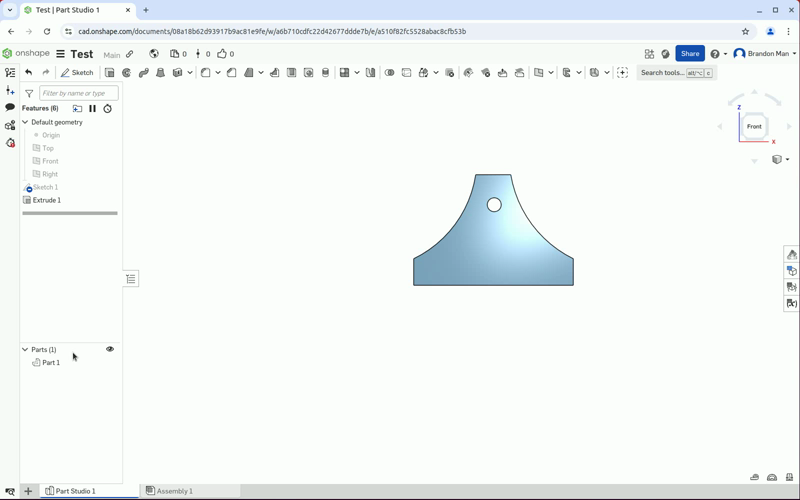
key(y)
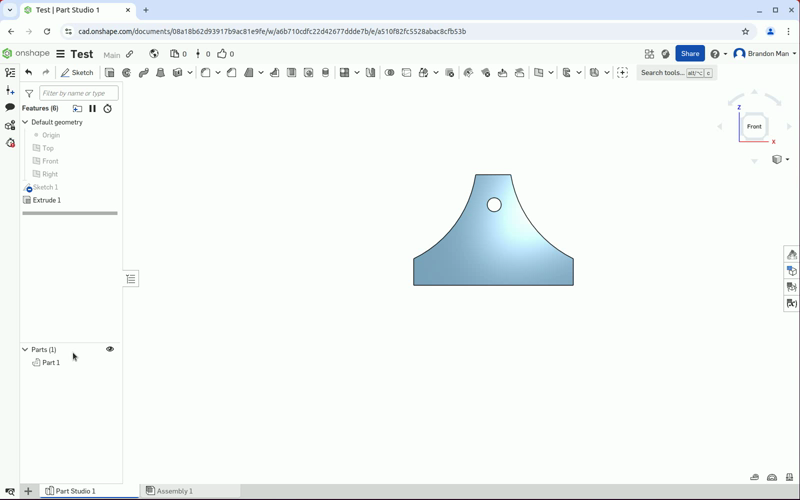
key(shift+p)
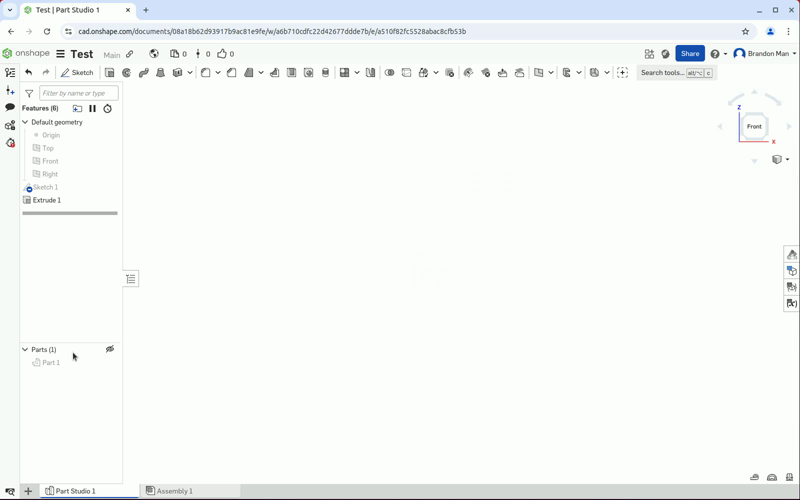
key(space)
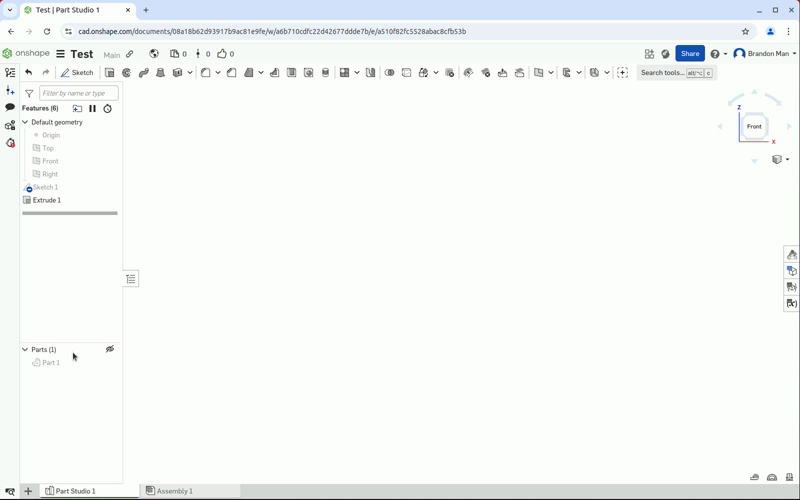
key_down(shift)
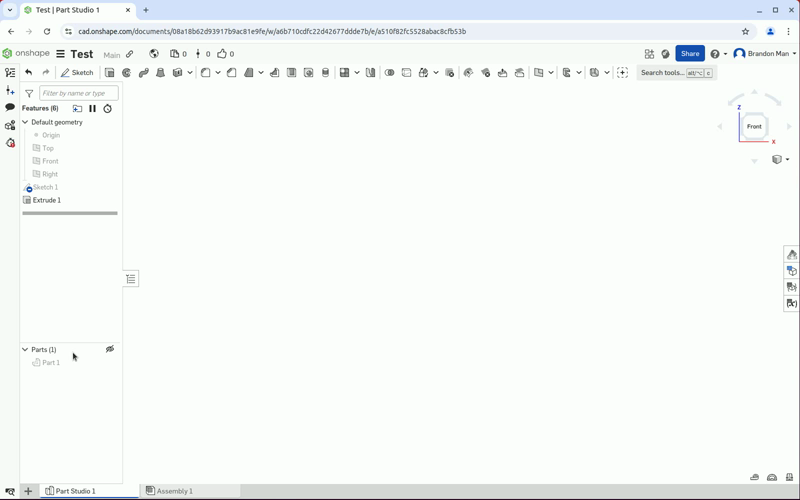
key(left)
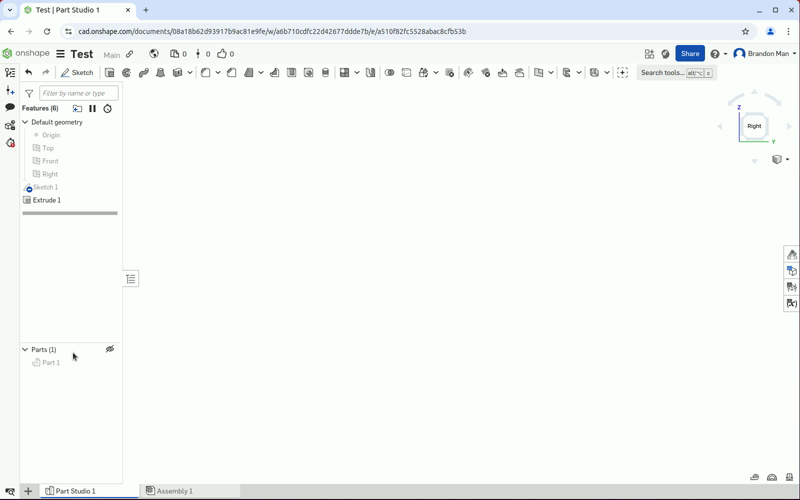
key_up(shift)
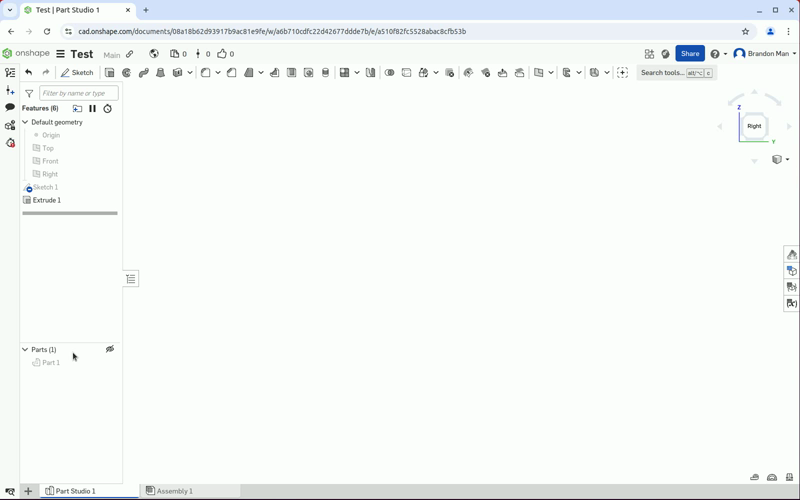
mouse_move(73, 352)
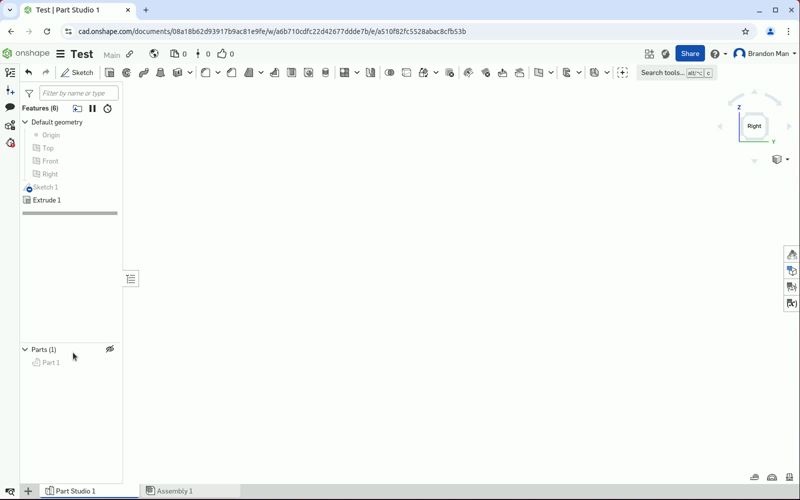
key(shift+y)
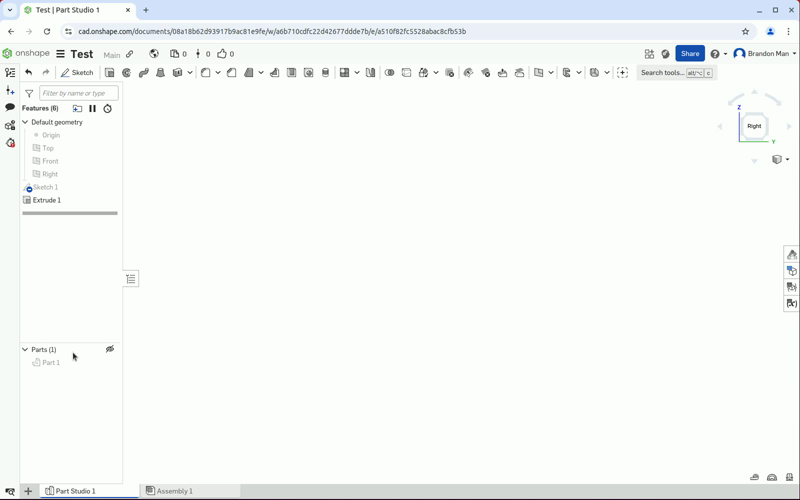
key(shift+s)
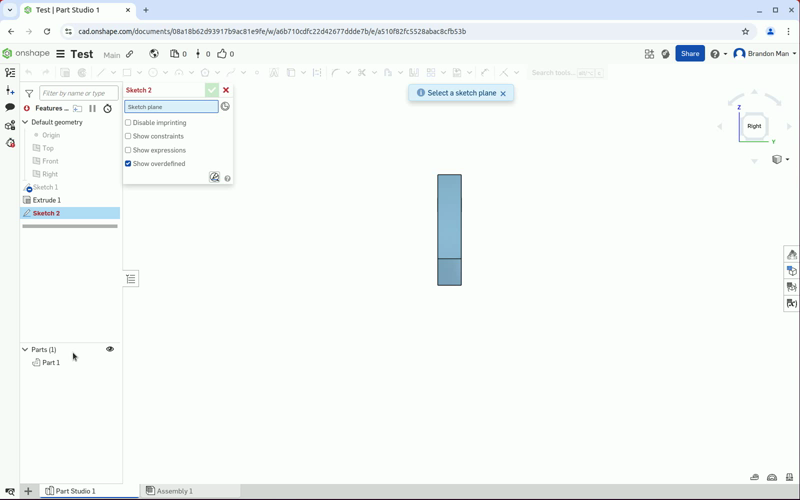
mouse_move(73, 176)
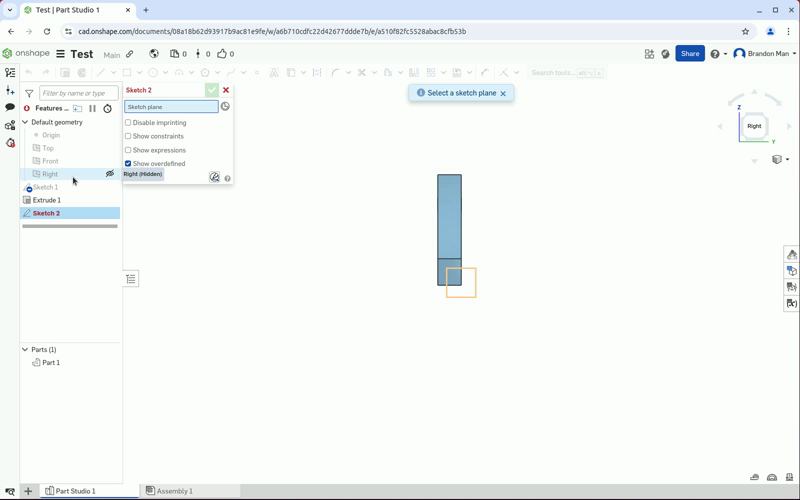
click(73, 176)
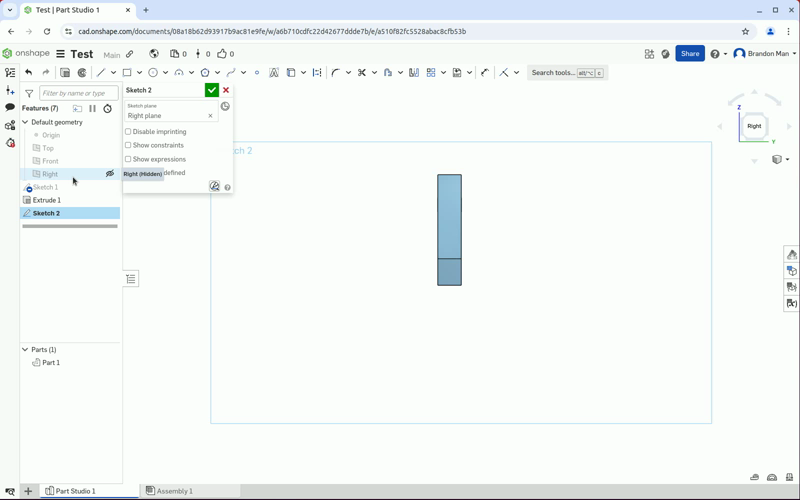
mouse_move(73, 352)
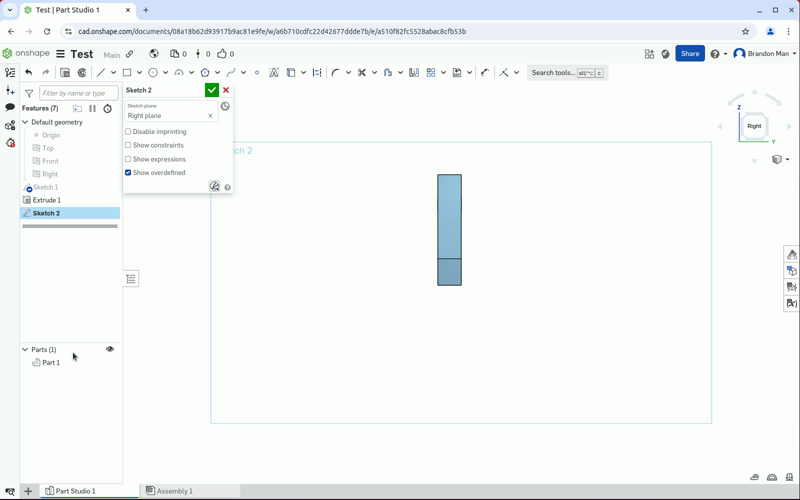
key(y)
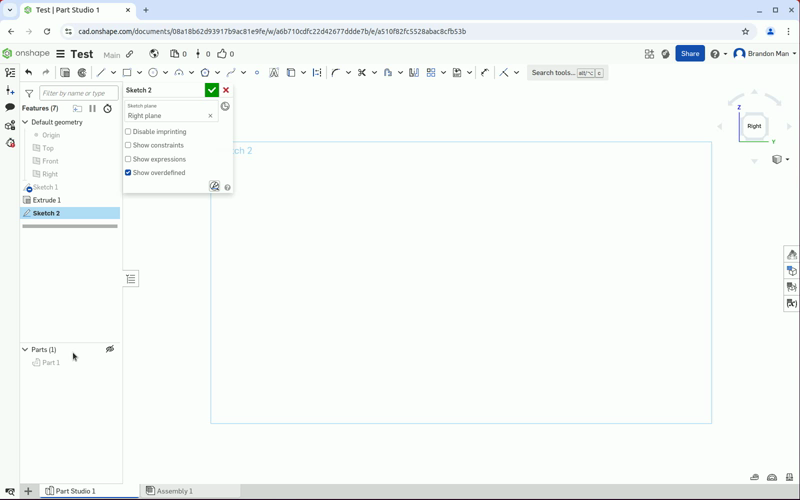
key(l)
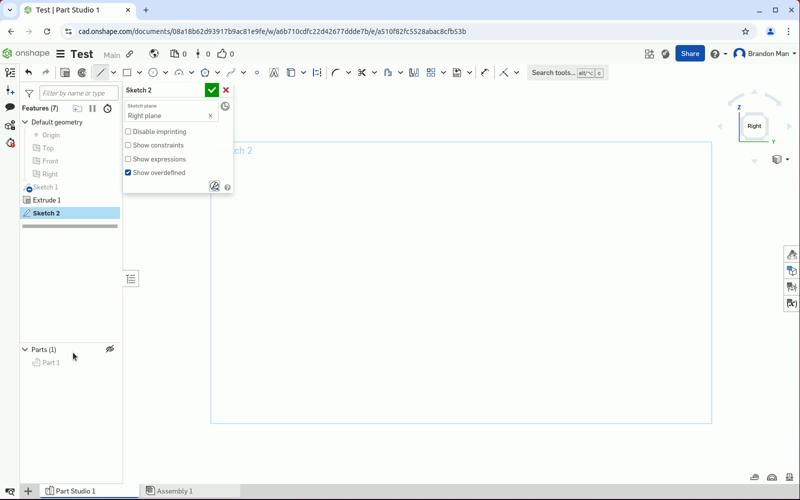
key_down(shift)
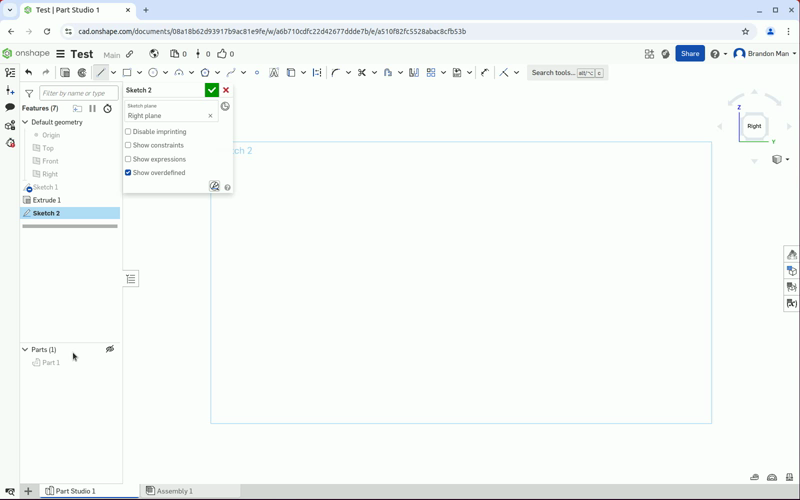
mouse_move(364, 282)
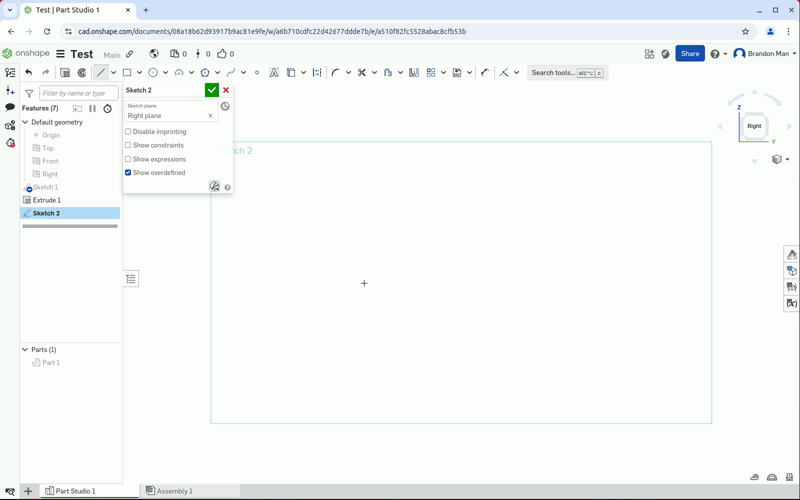
click(364, 282)
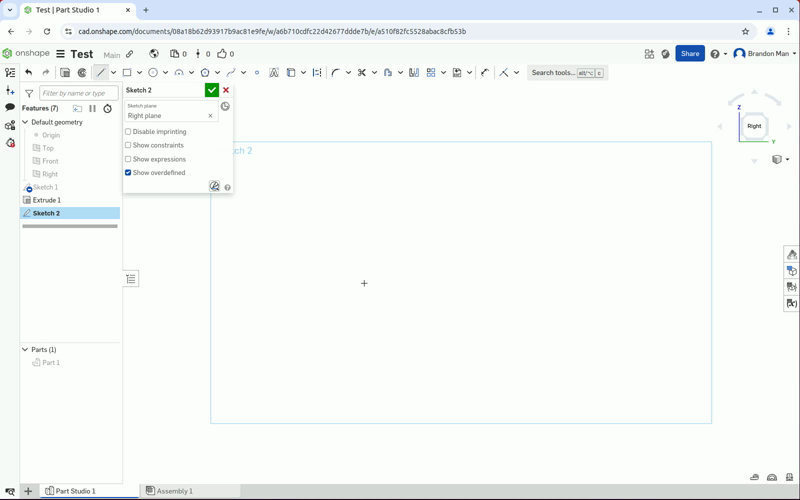
key_up(shift)
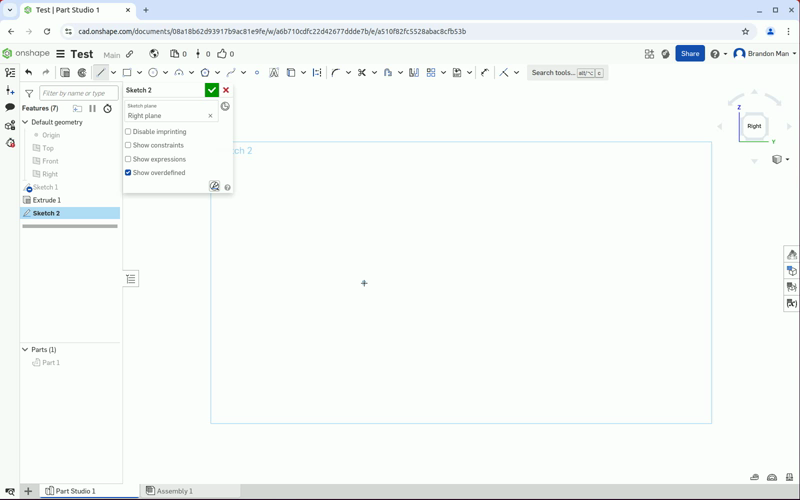
key_down(shift)
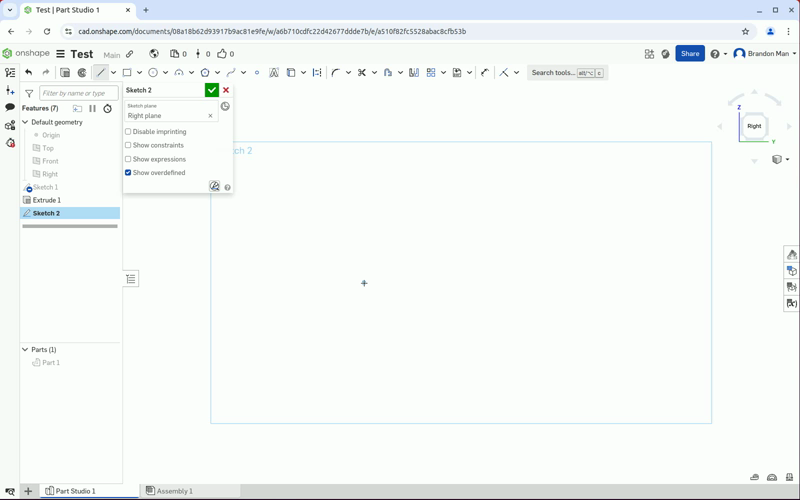
mouse_move(460, 282)
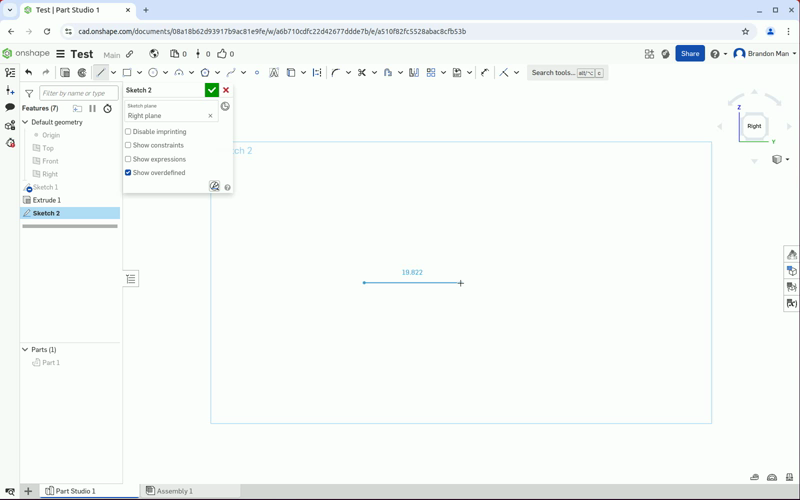
click(460, 282)
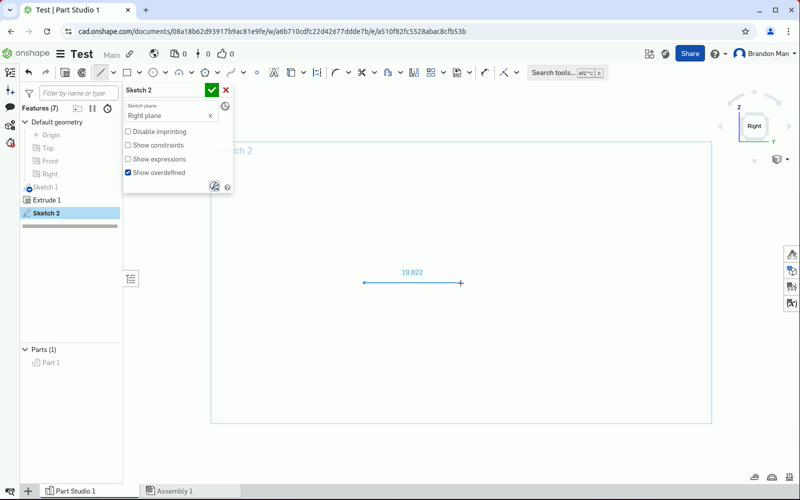
key_up(shift)
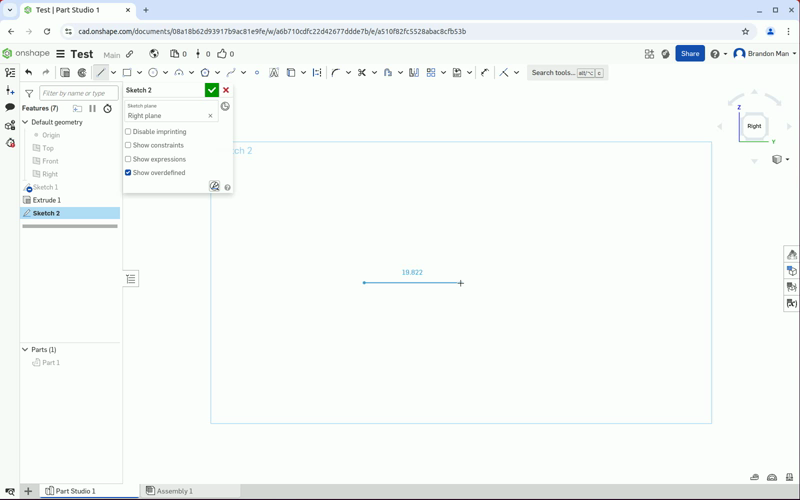
key_down(shift)
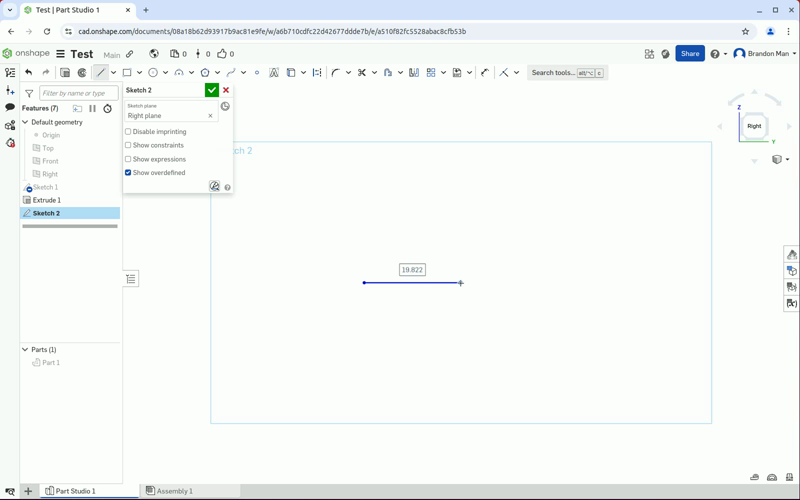
mouse_move(490, 282)
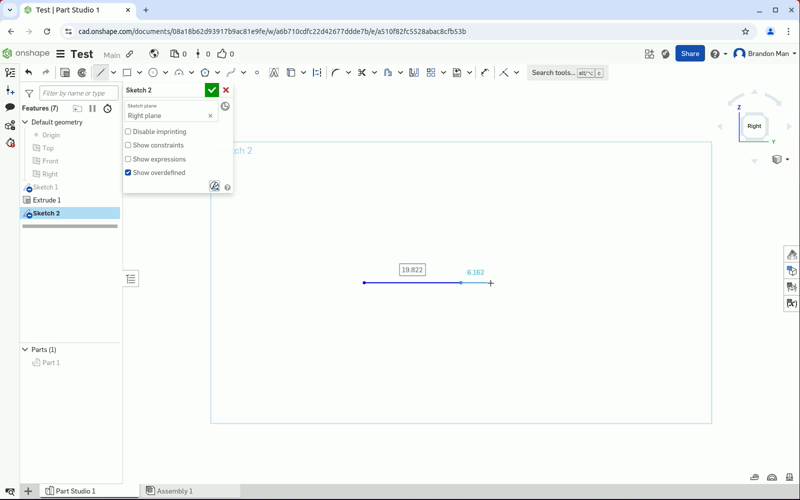
mouse_move(460, 234)
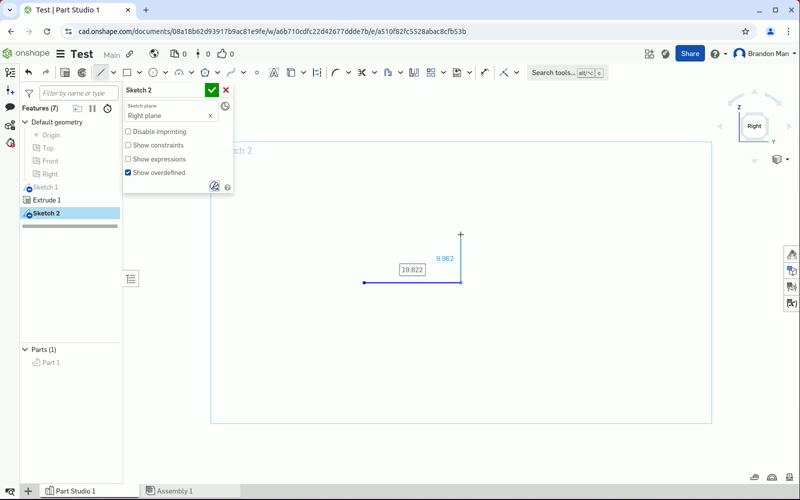
click(460, 234)
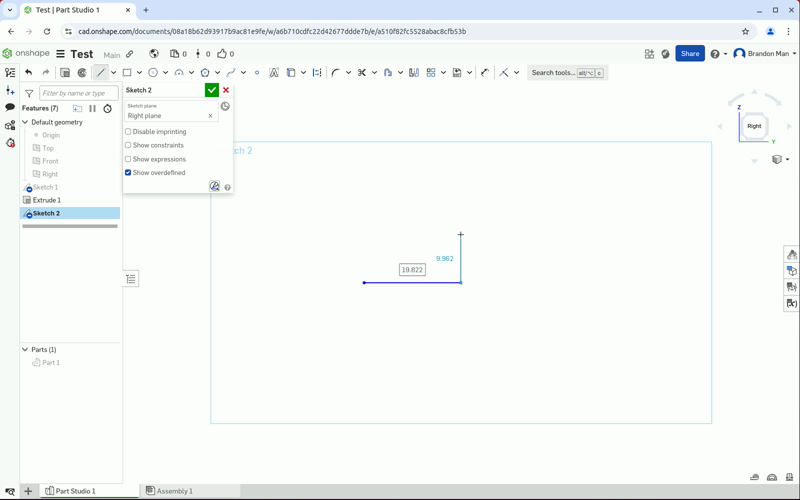
key_up(shift)
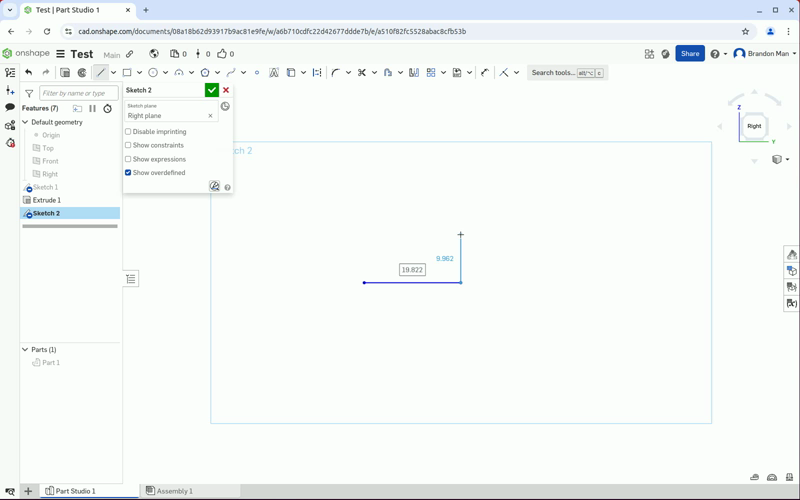
key_down(shift)
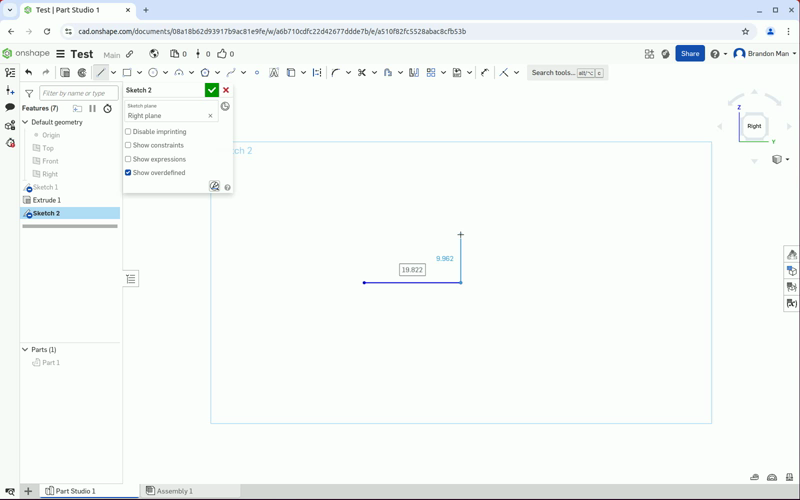
mouse_move(364, 282)
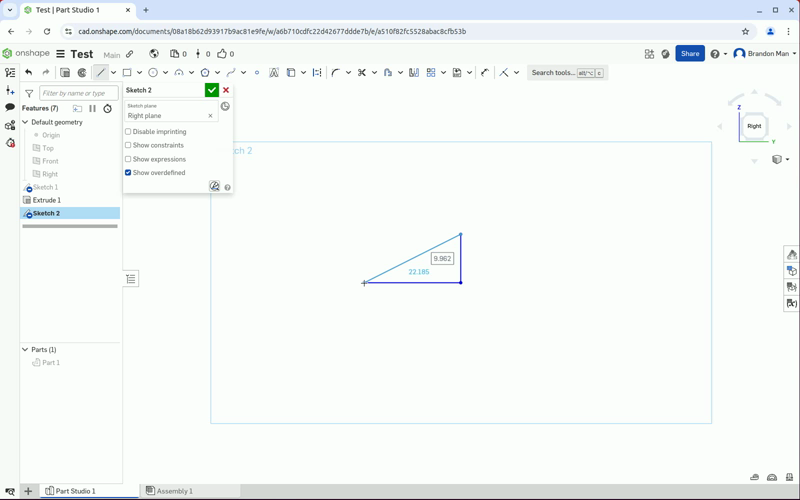
key_up(shift)
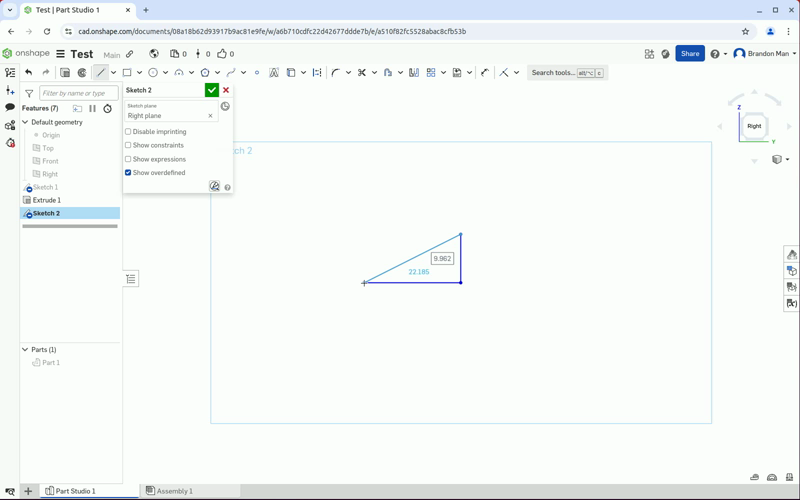
click(364, 282)
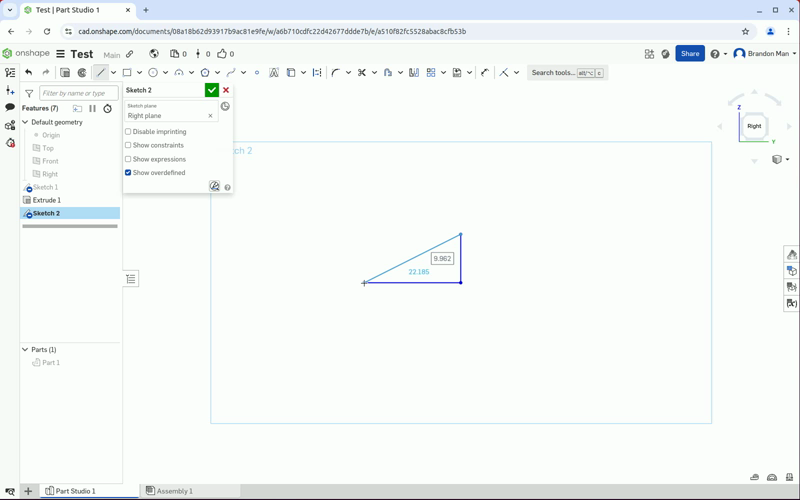
key(esc)
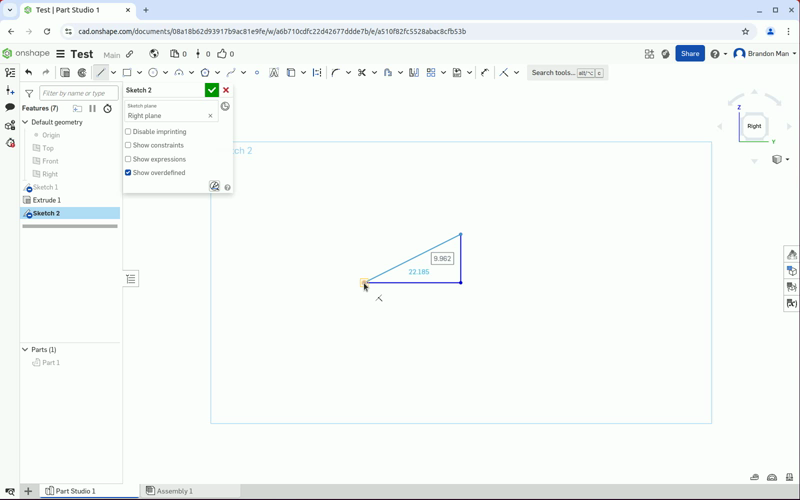
mouse_move(444, 274)
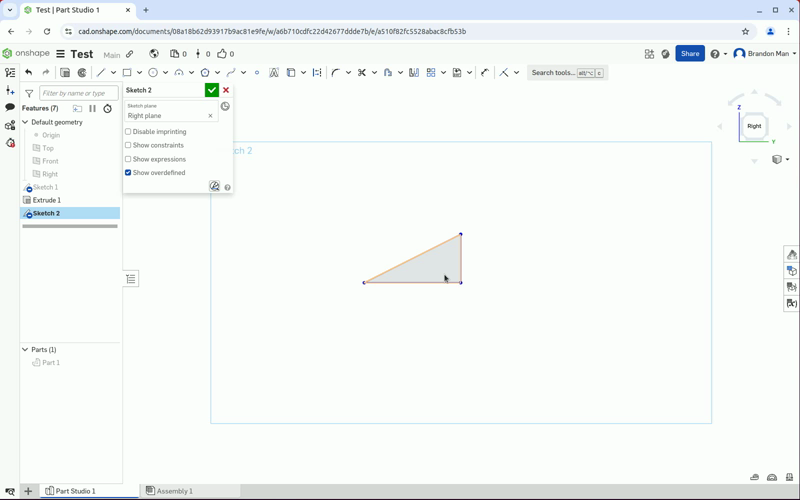
click(444, 274)
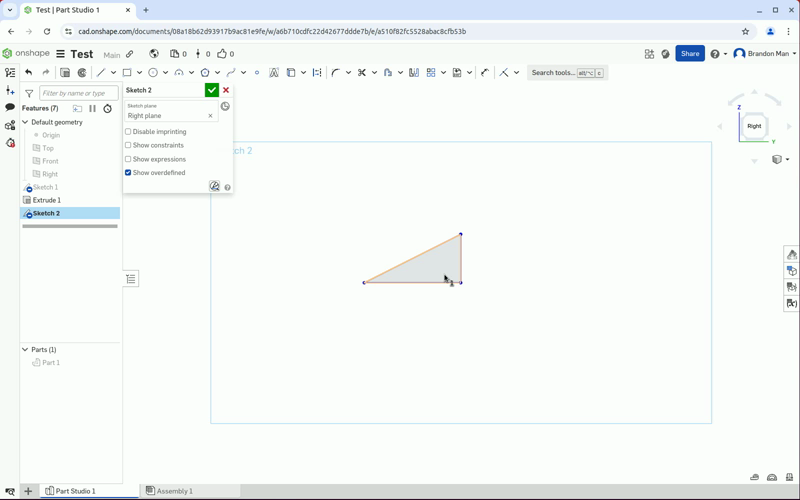
mouse_move(73, 352)
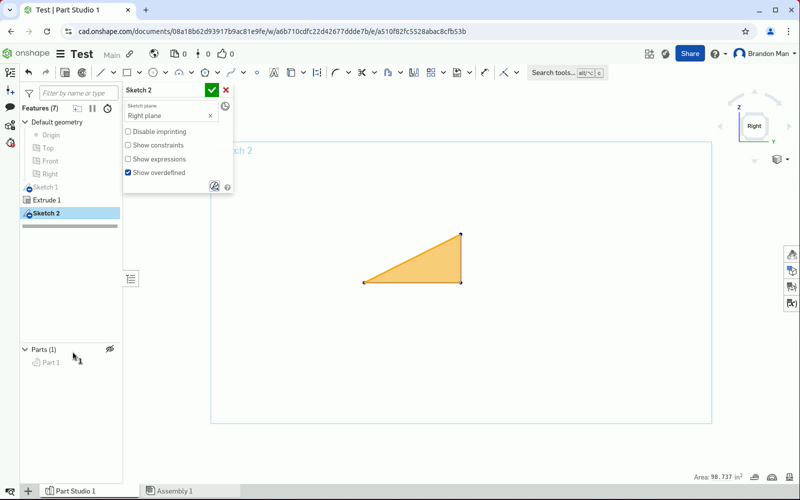
key(shift+y)
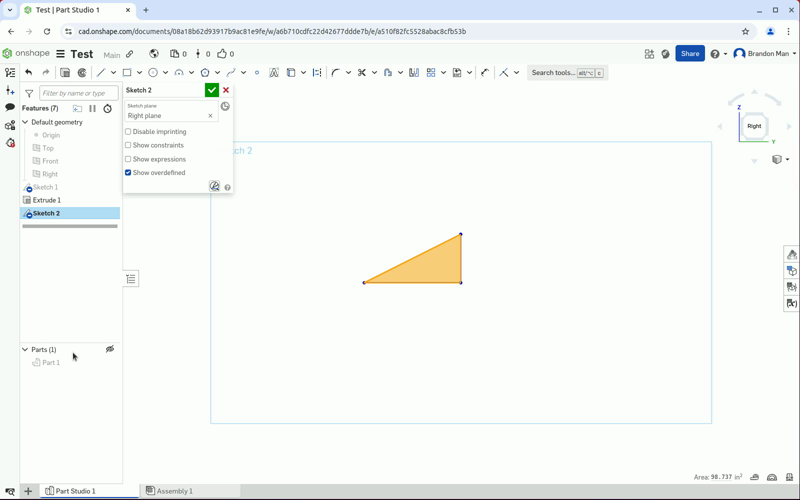
key(shift+e)
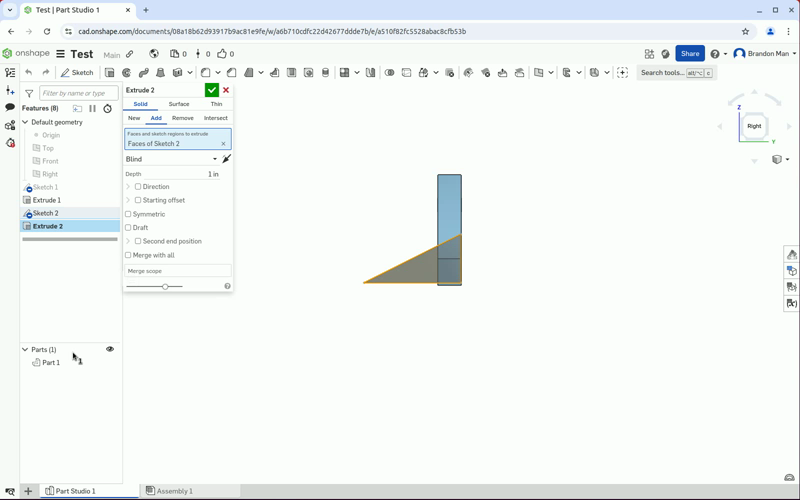
mouse_move(143, 106)
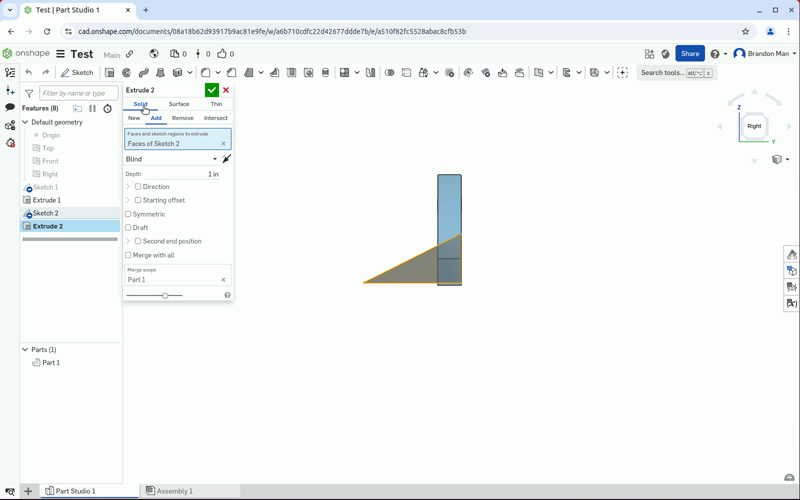
click(143, 106)
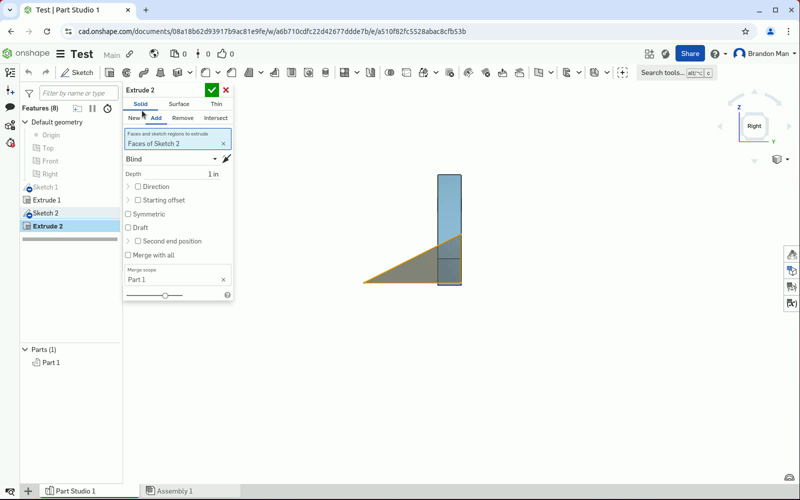
mouse_move(137, 120)
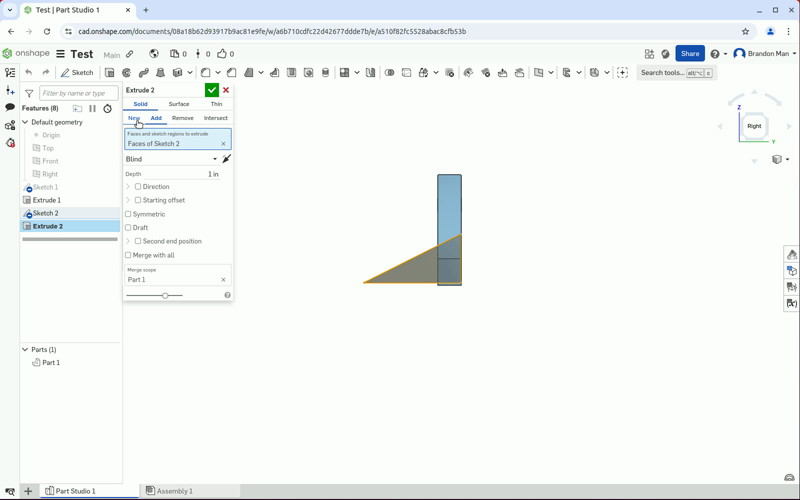
click(137, 120)
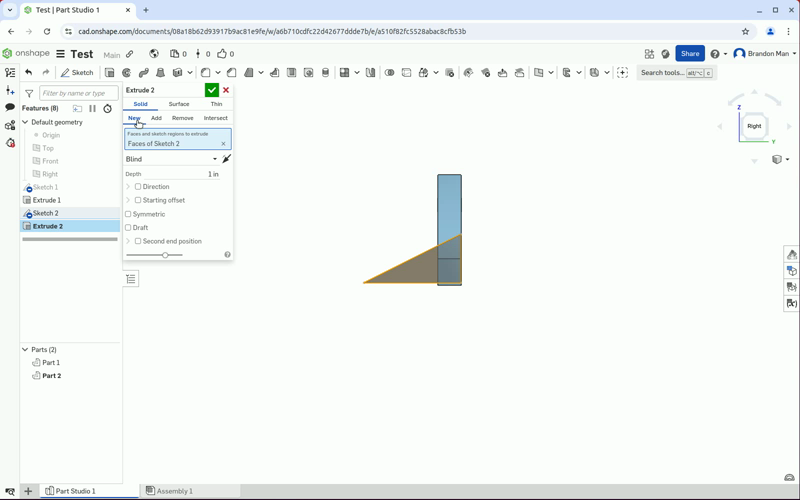
key(tab, 4)
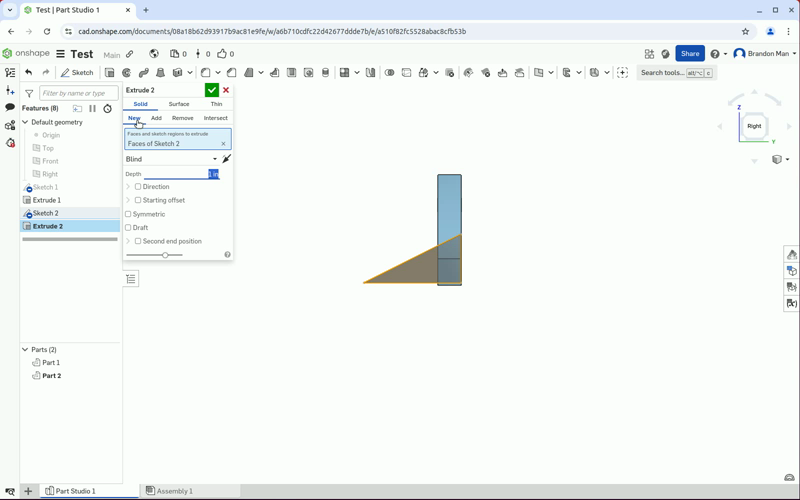
text(4.814)
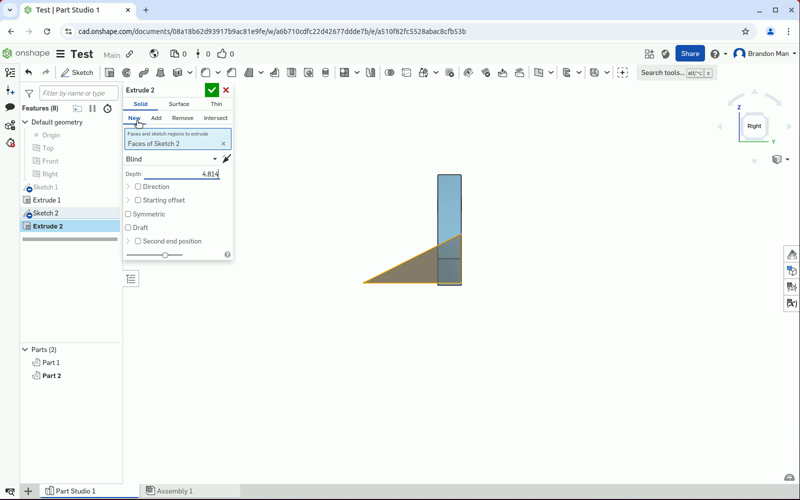
key(tab, 3)
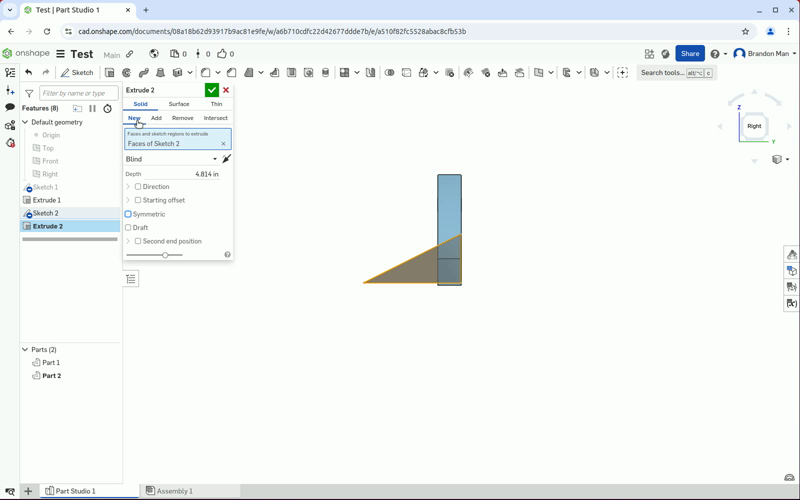
key(space)
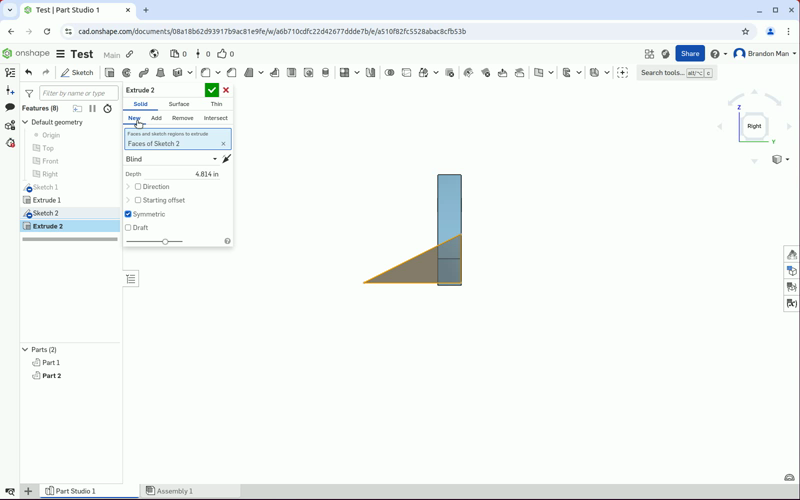
key(enter)
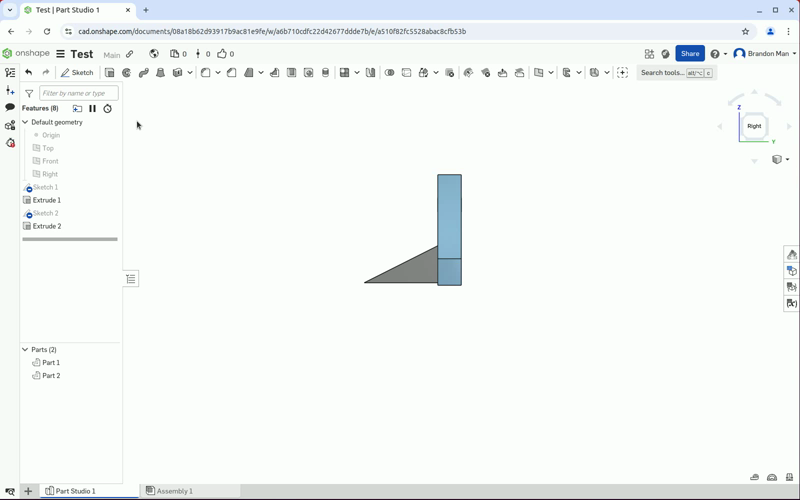
key(shift+h)
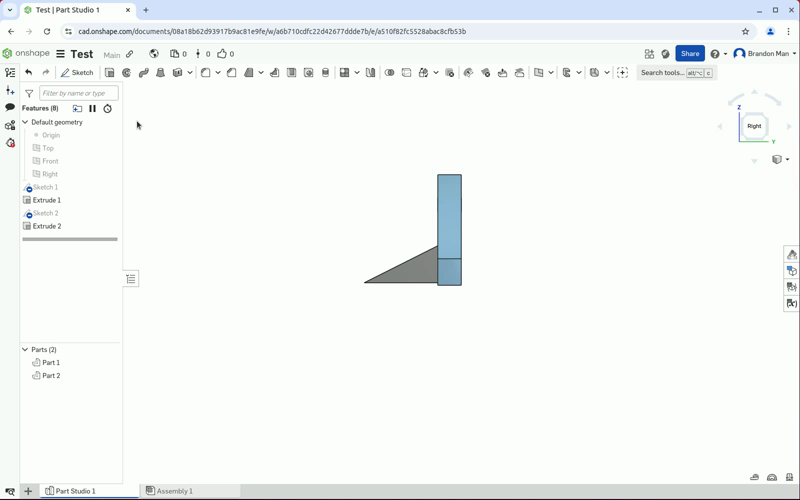
key(shift+h)
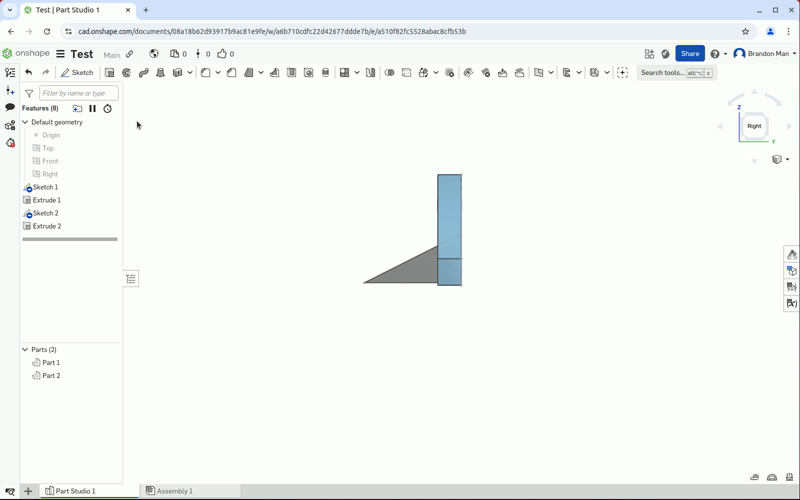
key(shift+7)
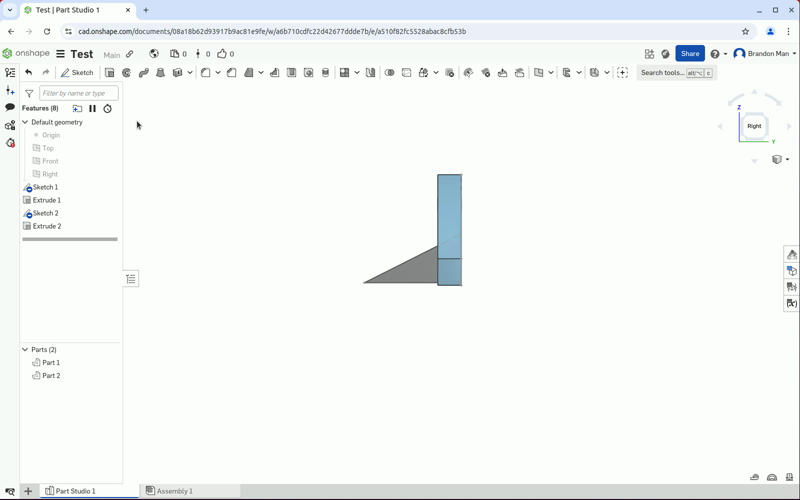
key(right, 2)
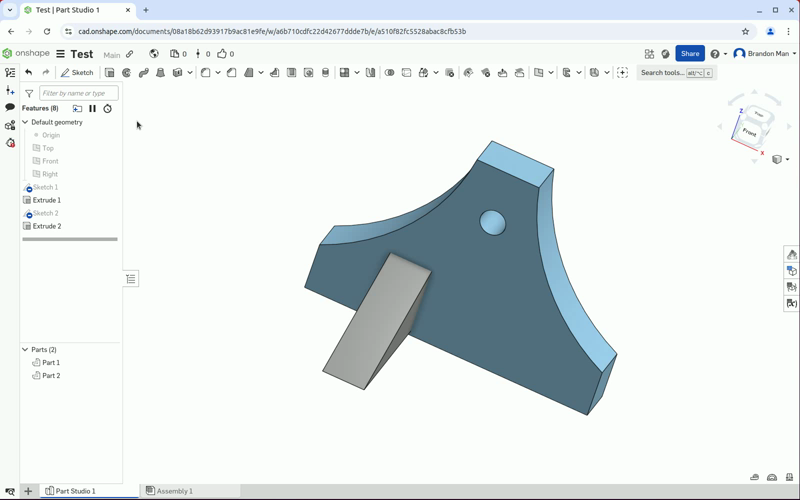
key(down, 2)
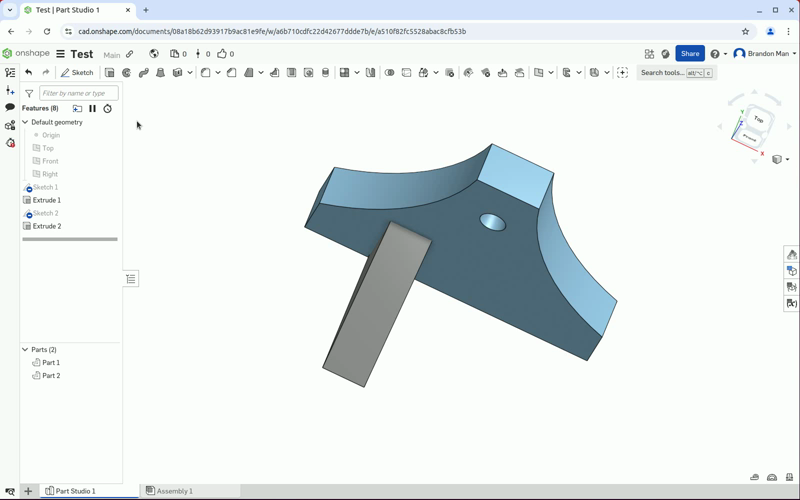
key(up, 2)
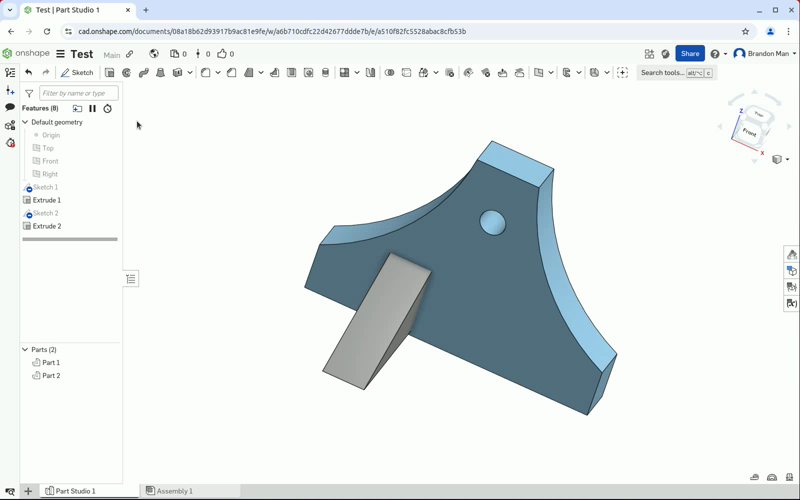
key(left, 2)
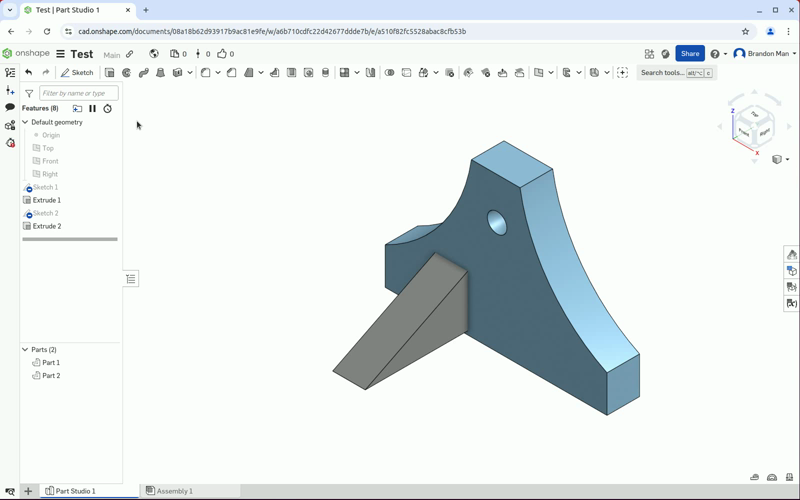
mouse_move(73, 189)
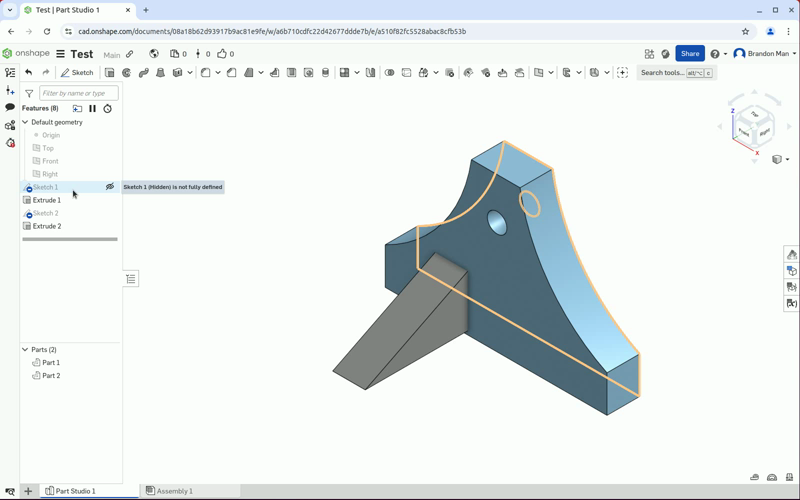
click(73, 189)